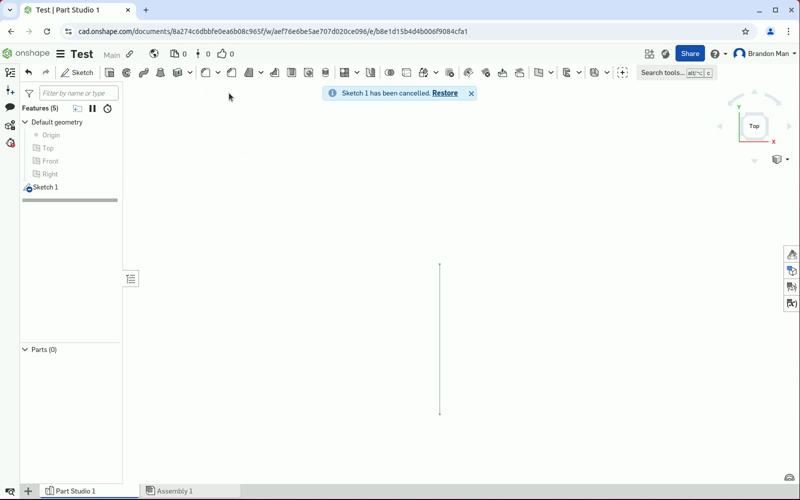
key(shift+h)
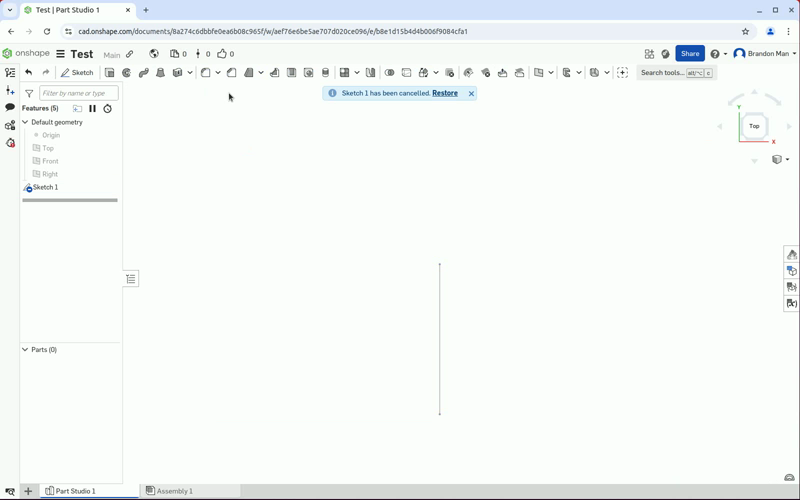
key(shift+s)
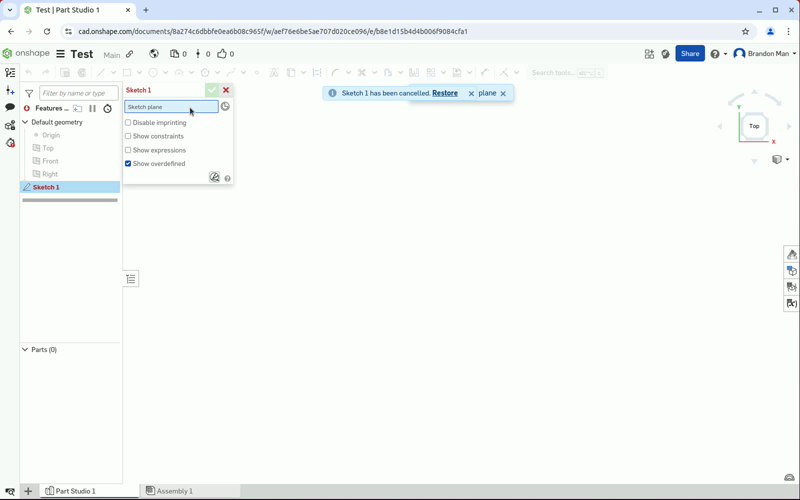
mouse_move(73, 150)
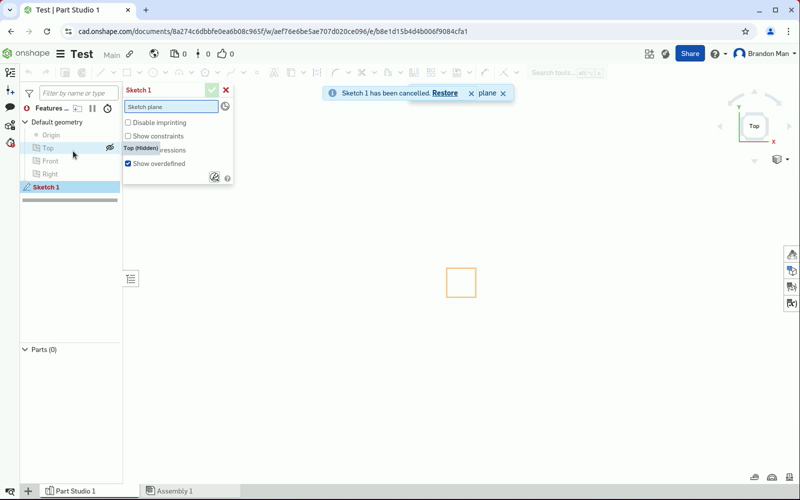
click(73, 150)
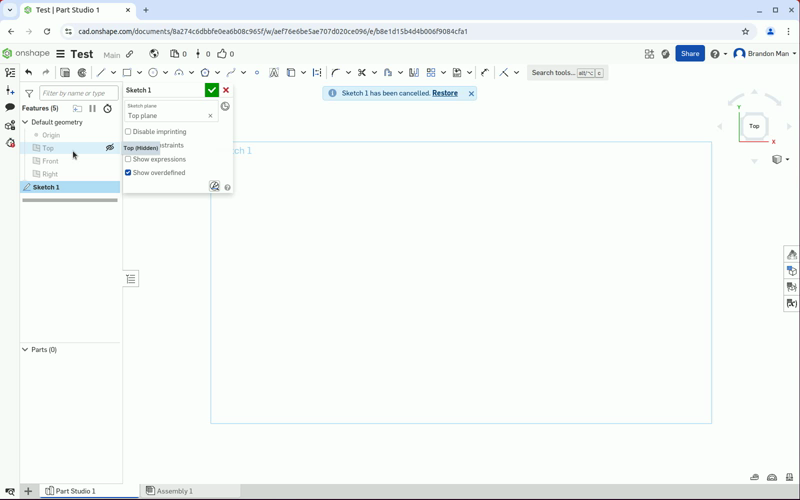
mouse_move(73, 352)
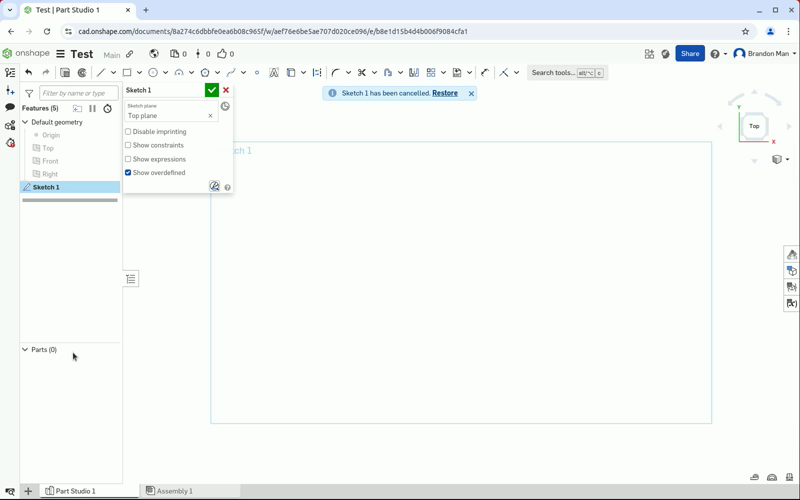
key(y)
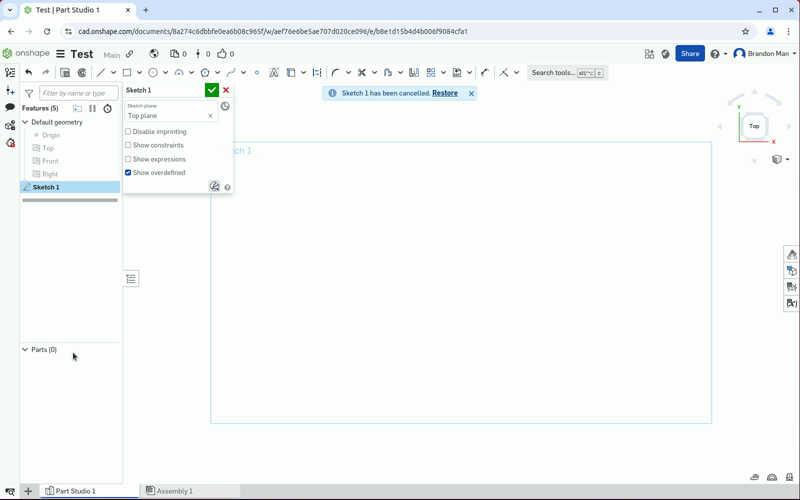
key(c)
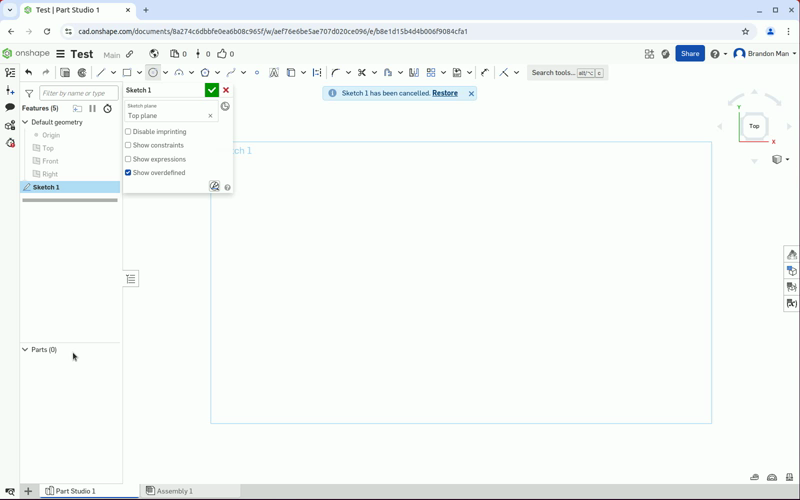
key_down(shift)
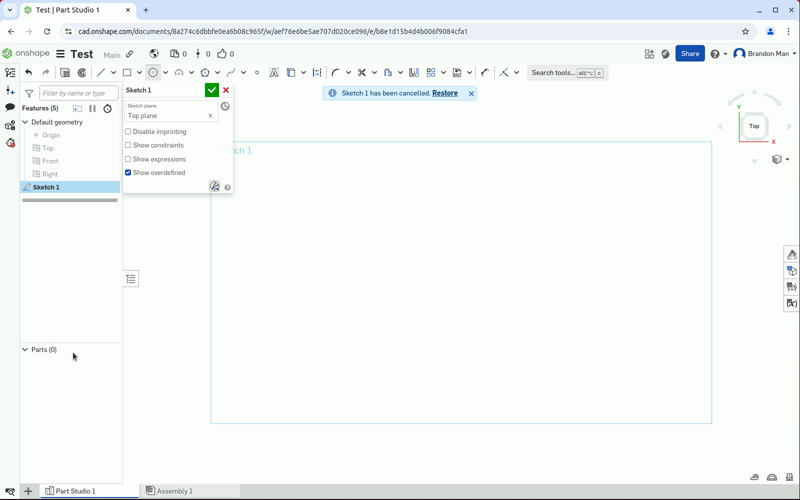
mouse_move(461, 282)
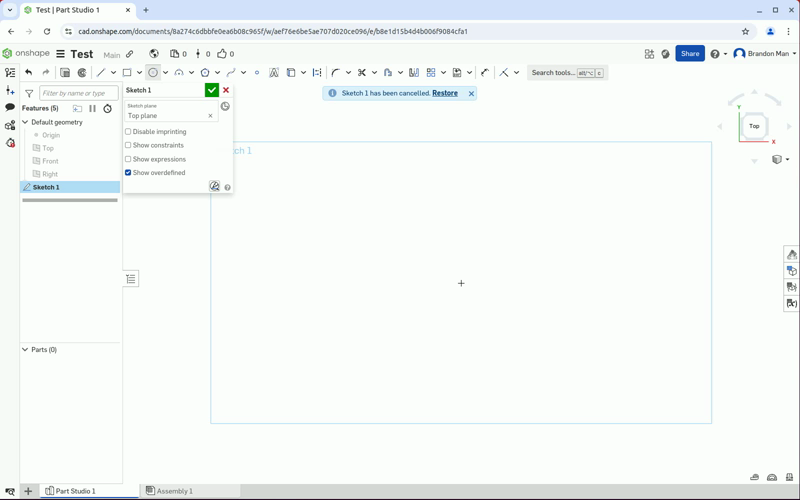
click(461, 282)
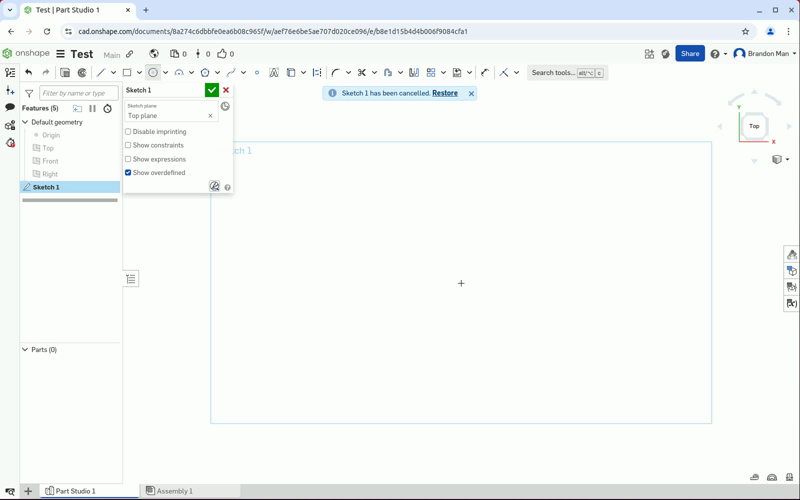
key_up(shift)
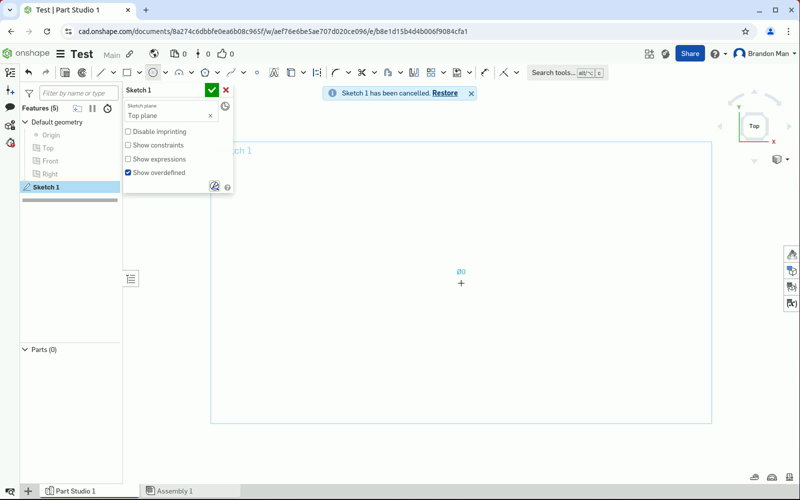
mouse_move(574, 282)
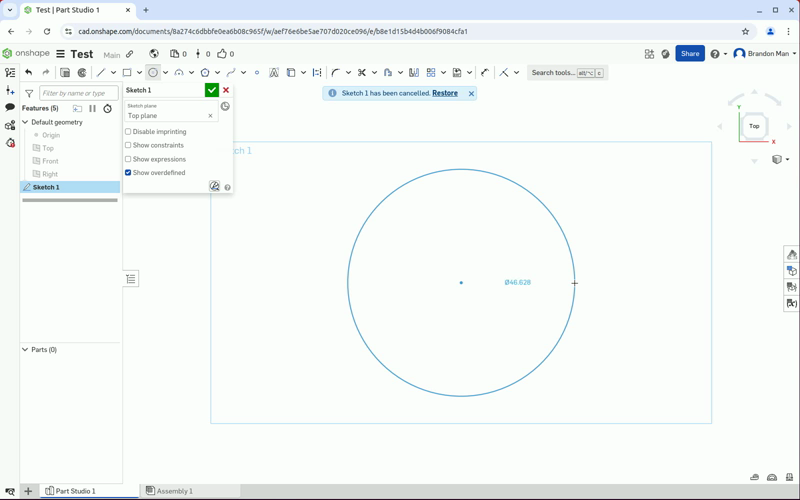
click(574, 282)
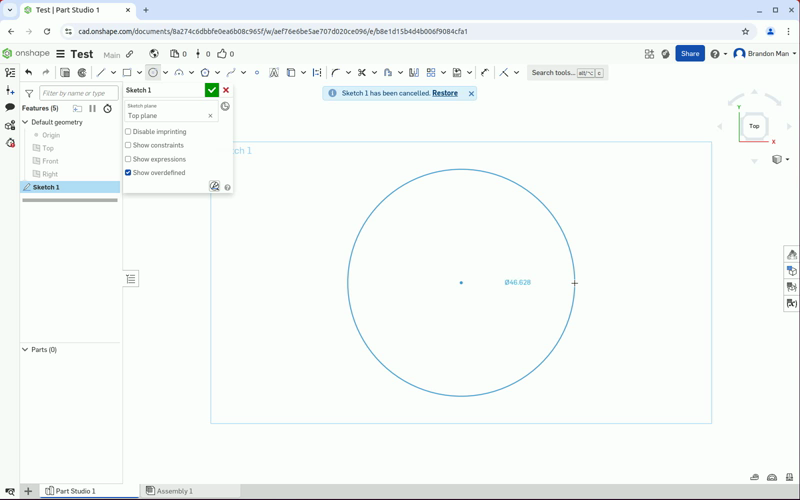
key(esc)
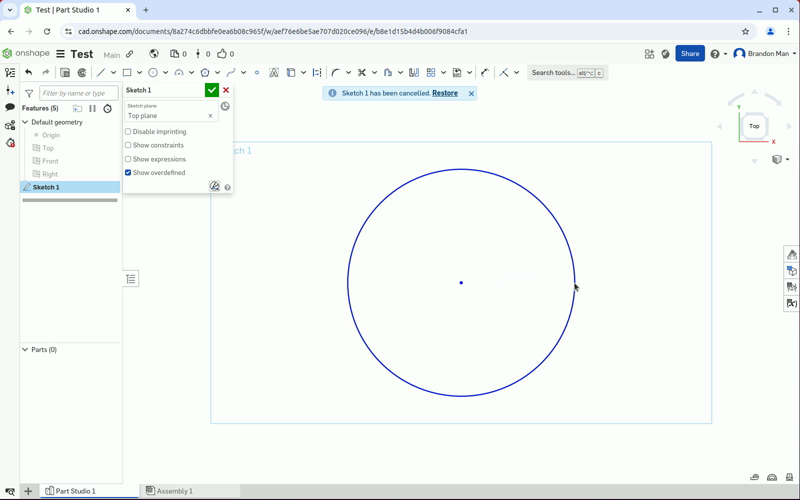
key(c)
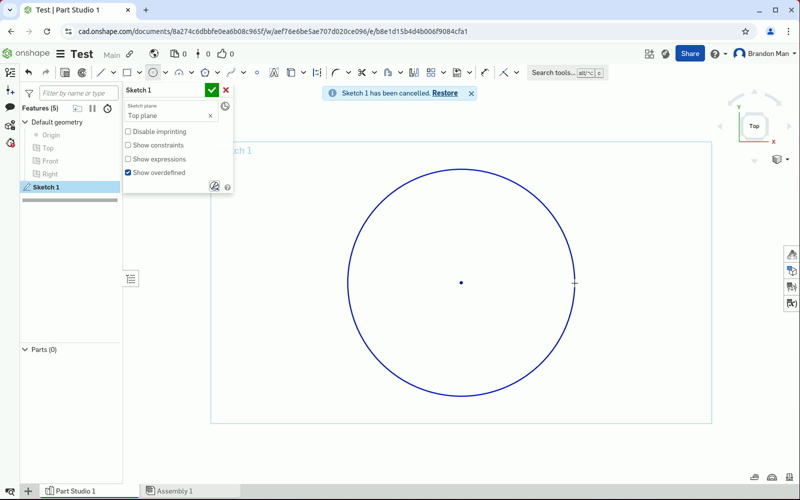
key_down(shift)
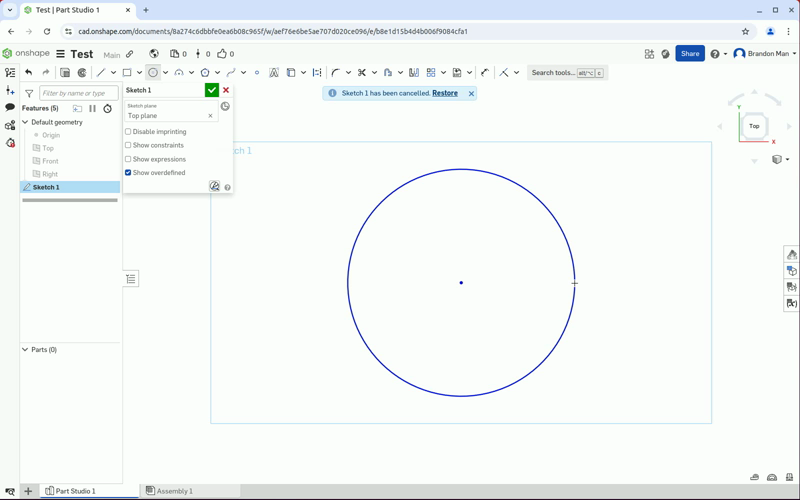
mouse_move(461, 282)
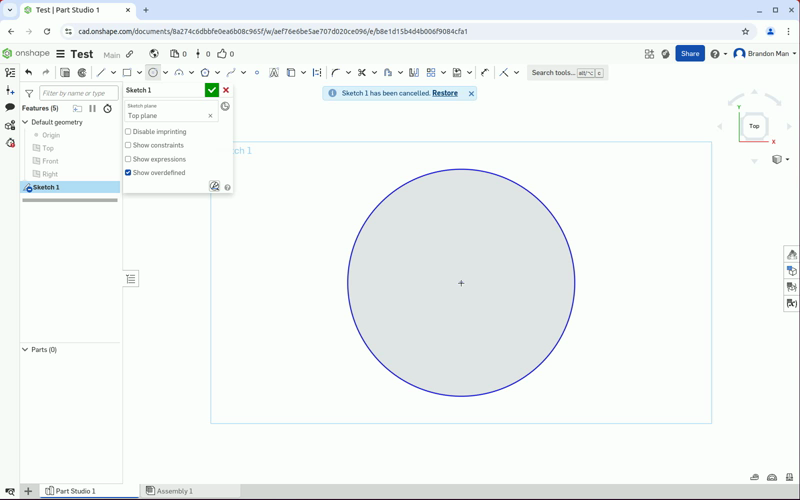
click(461, 282)
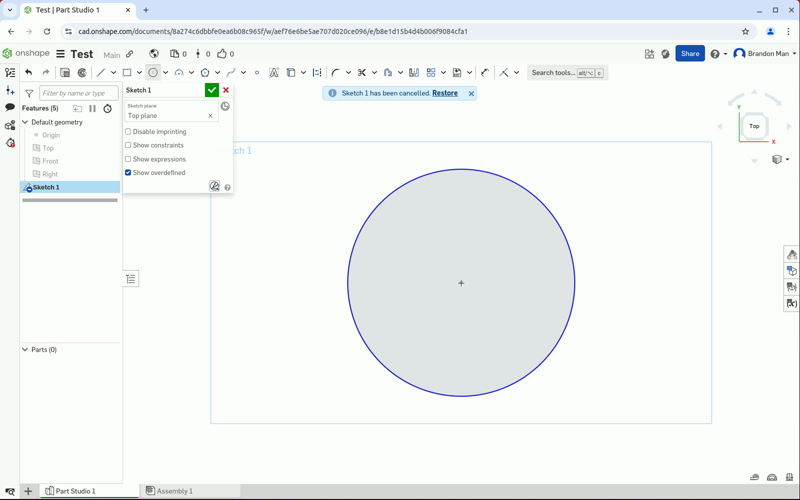
key_up(shift)
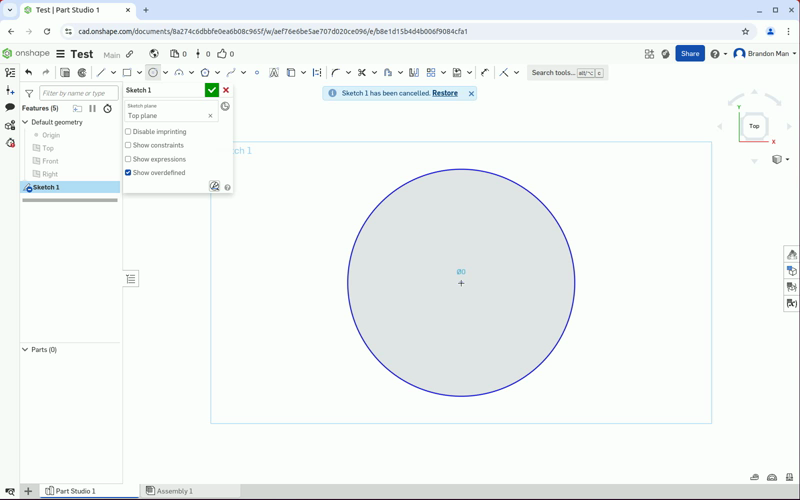
mouse_move(555, 282)
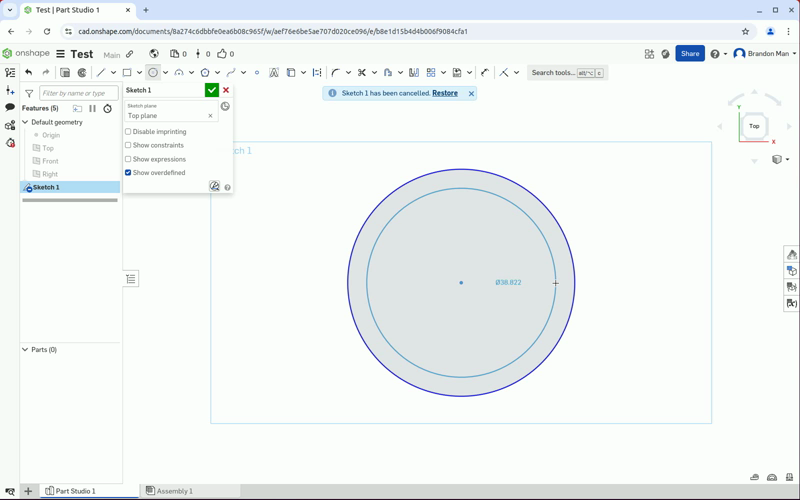
click(555, 282)
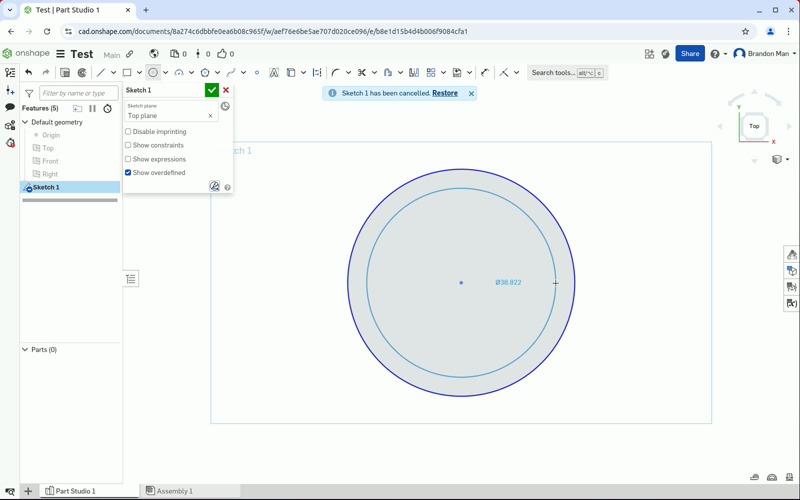
key(esc)
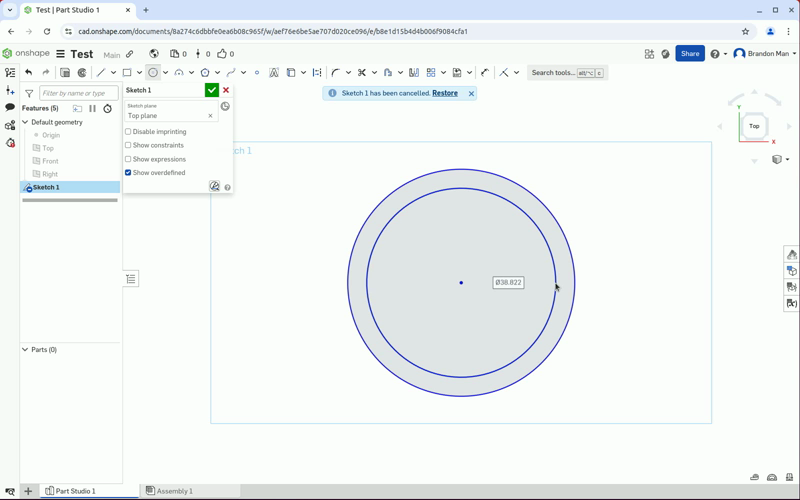
mouse_move(548, 229)
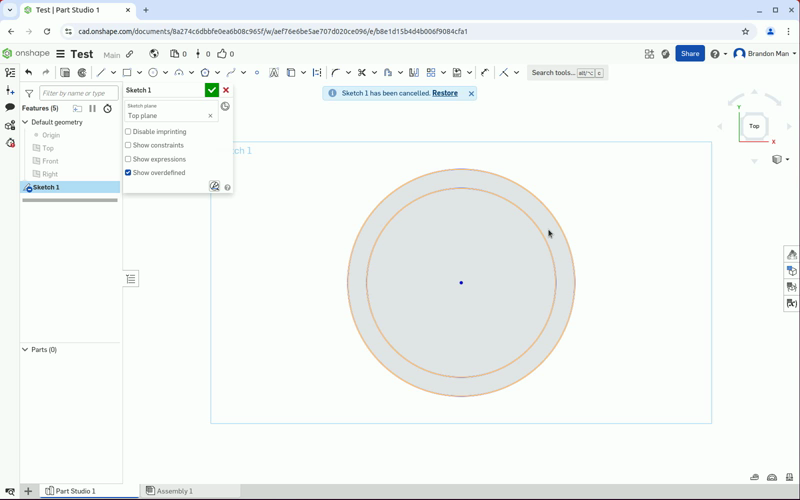
click(548, 229)
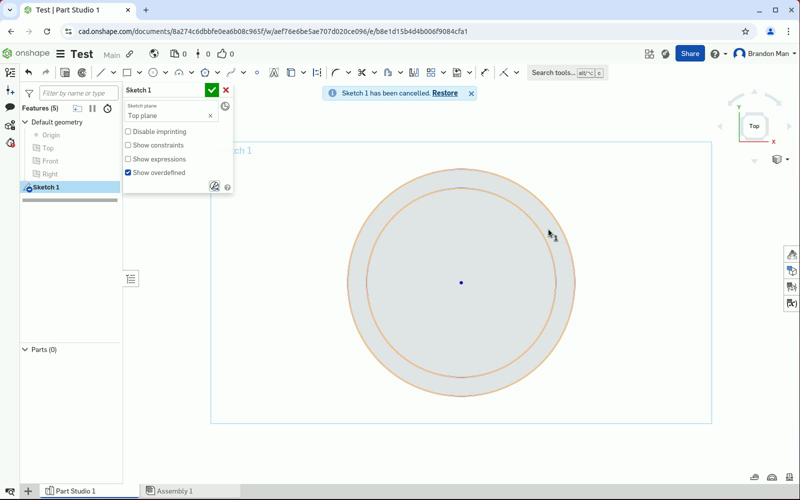
mouse_move(73, 352)
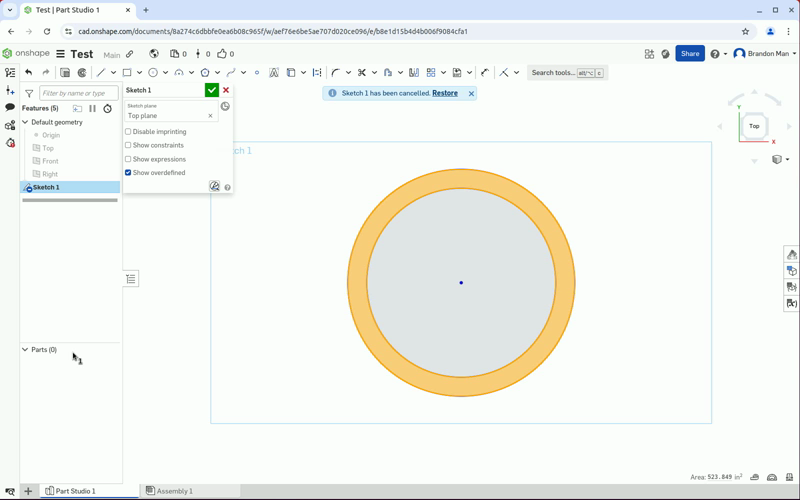
key(shift+y)
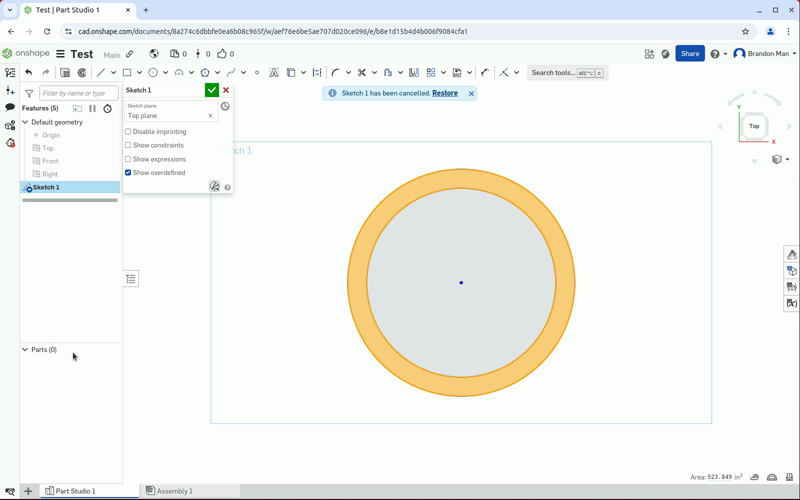
key(shift+e)
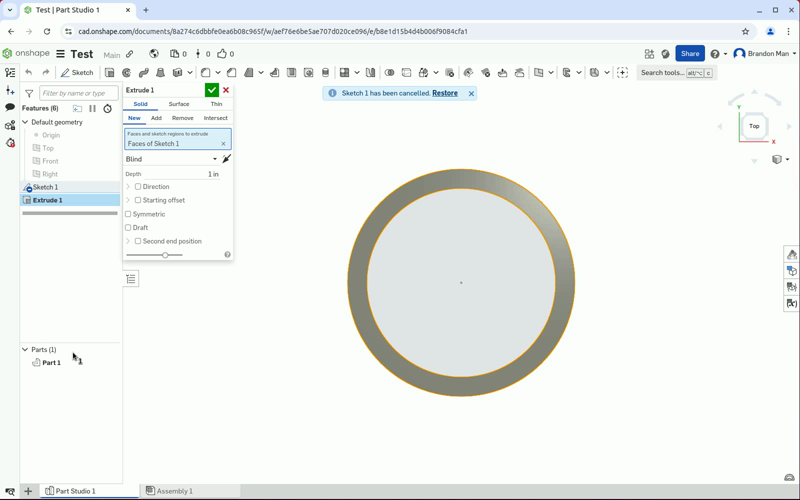
mouse_move(143, 106)
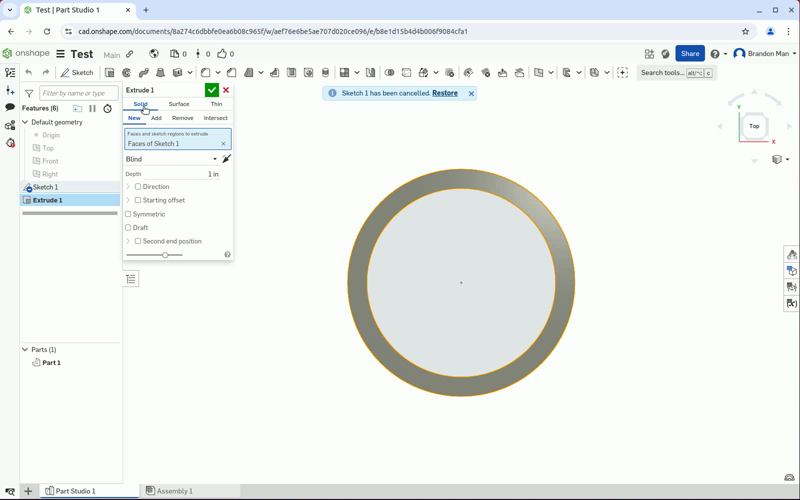
click(143, 106)
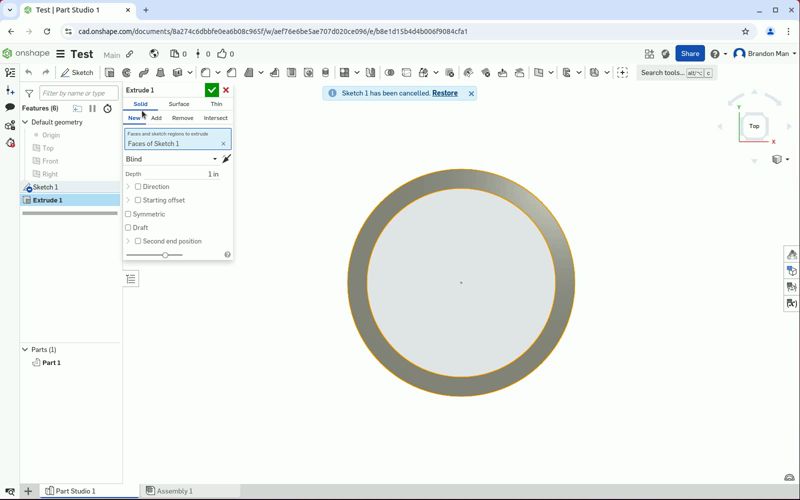
mouse_move(137, 120)
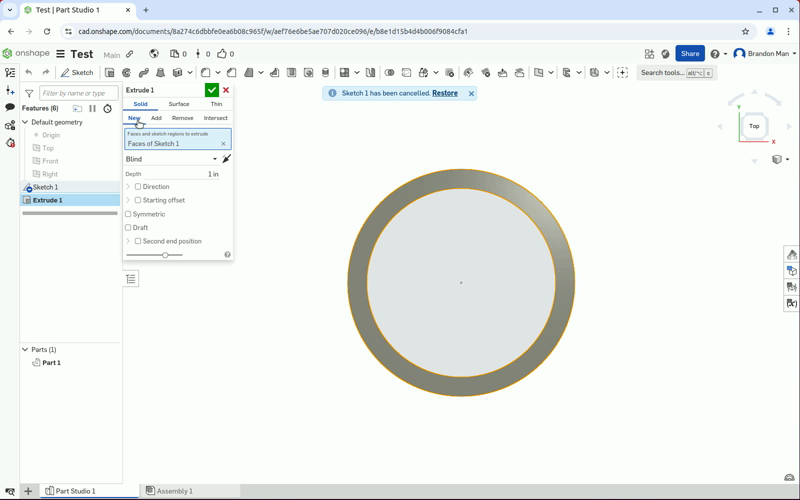
click(137, 120)
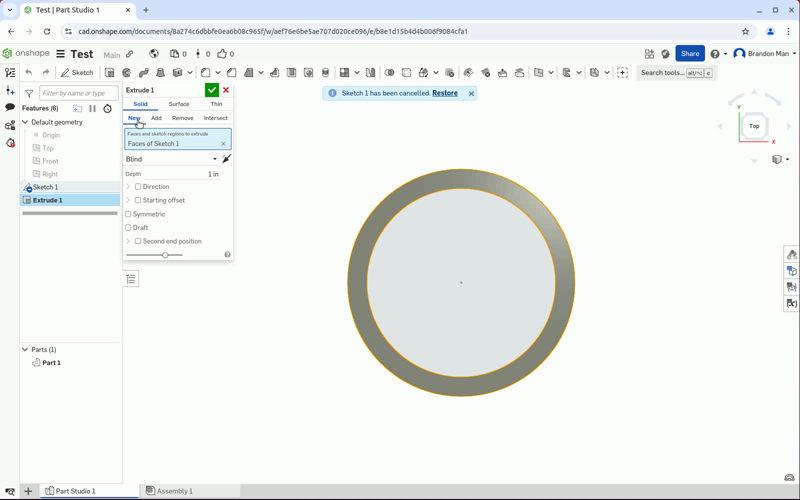
key(tab, 4)
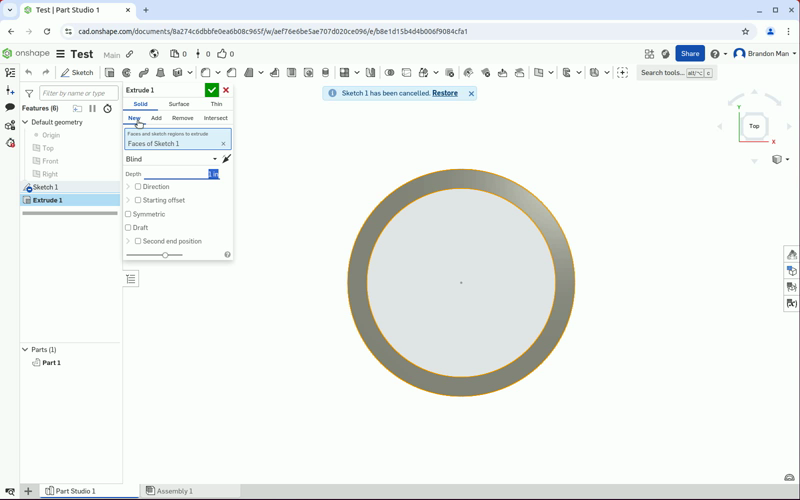
text(19.257)
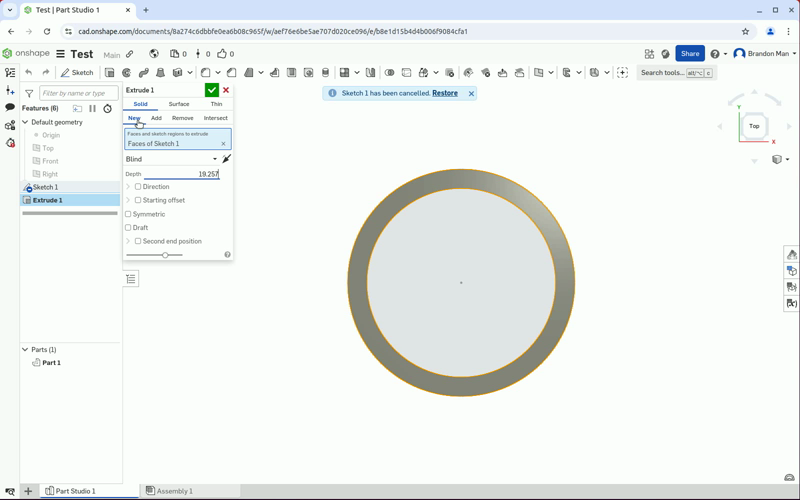
key(enter)
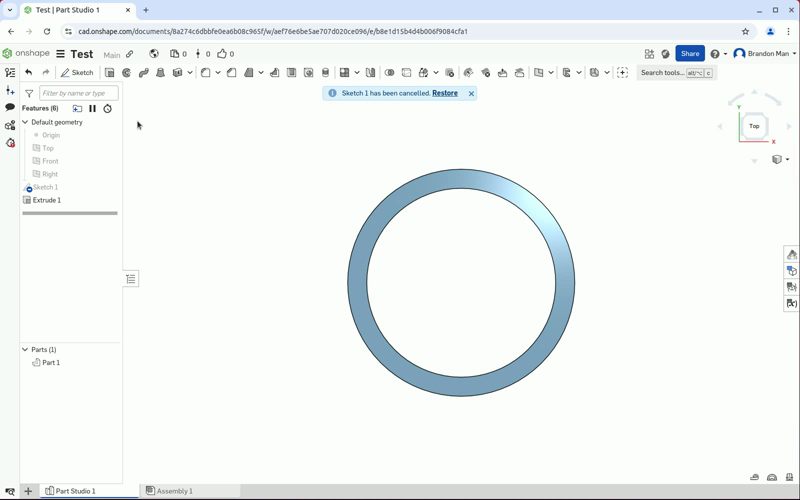
key(shift+h)
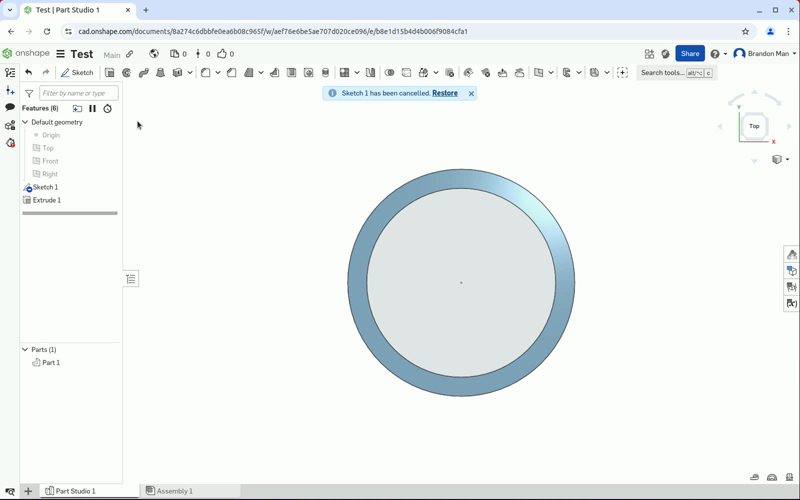
key(shift+h)
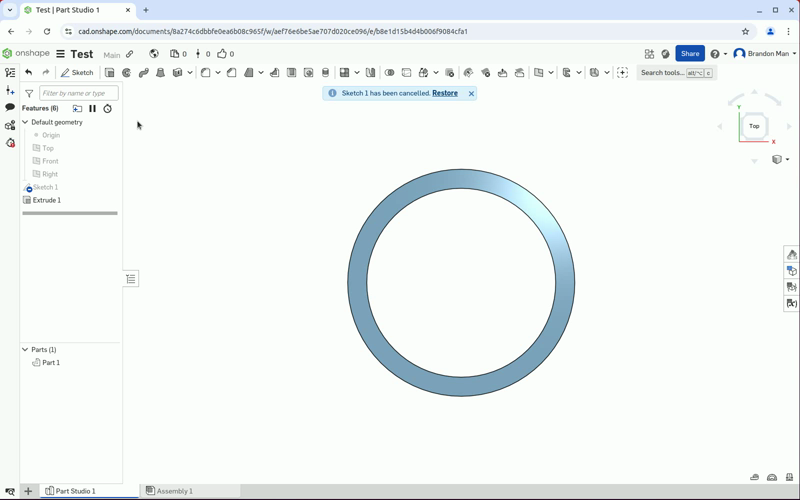
mouse_move(73, 189)
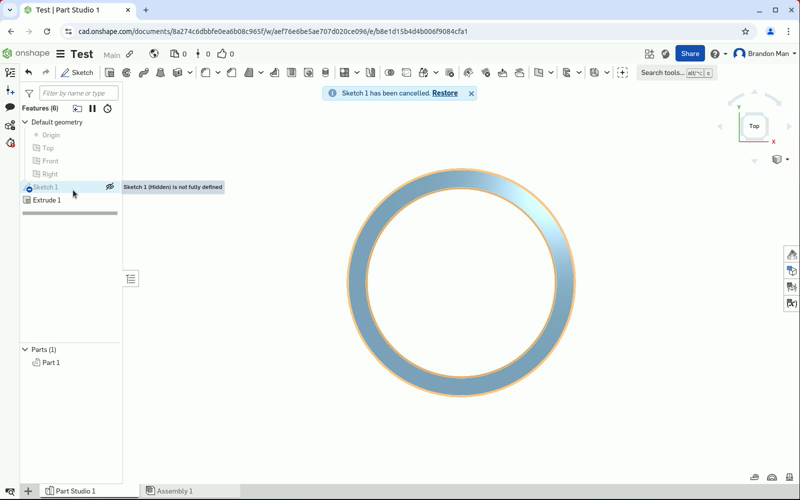
click(73, 189)
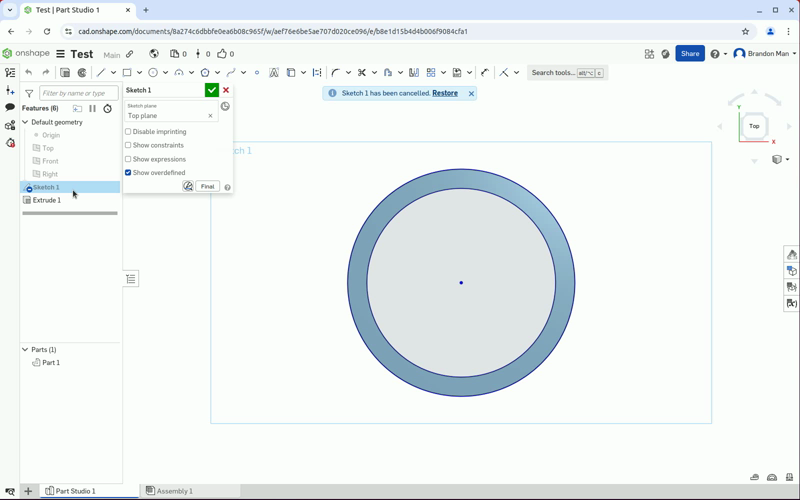
mouse_move(229, 92)
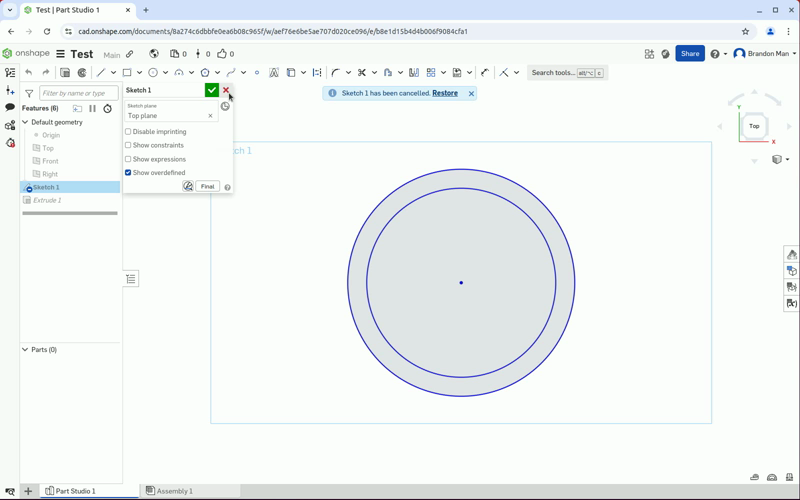
click(229, 92)
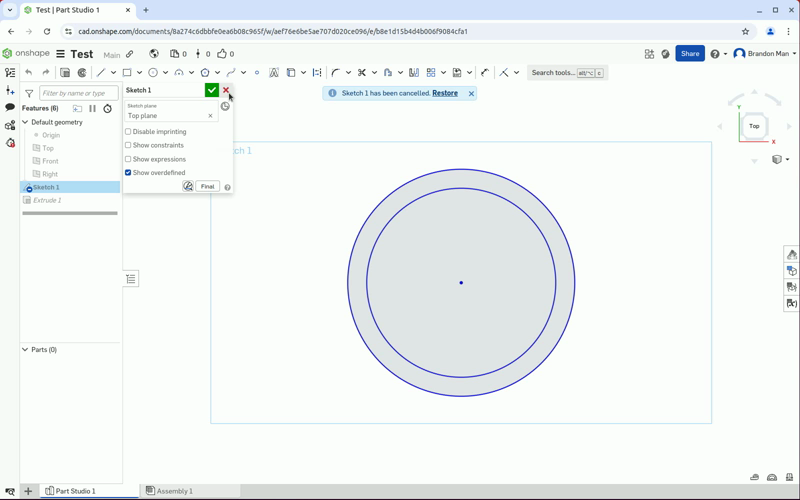
key(shift+s)
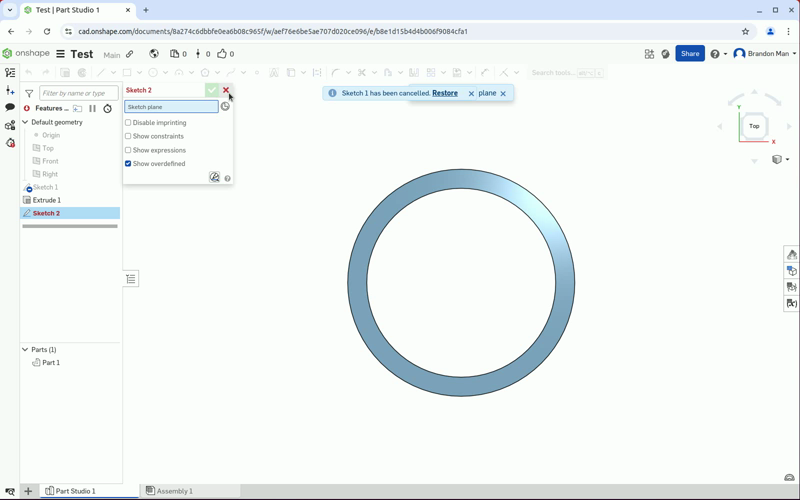
mouse_move(73, 150)
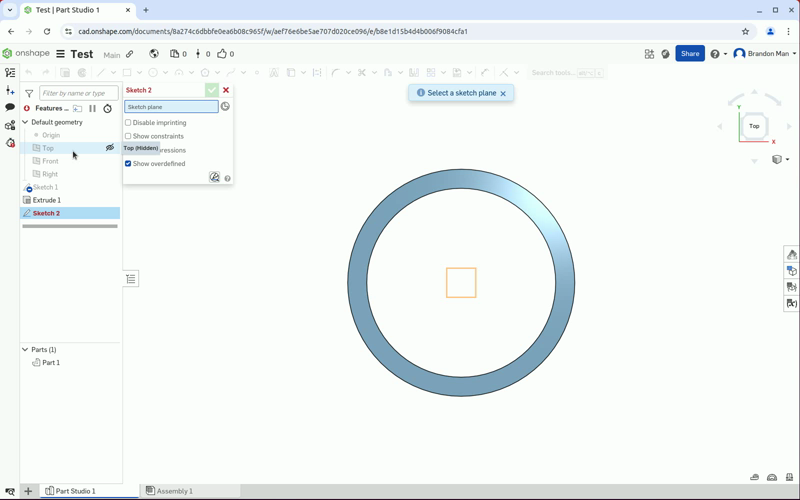
click(73, 150)
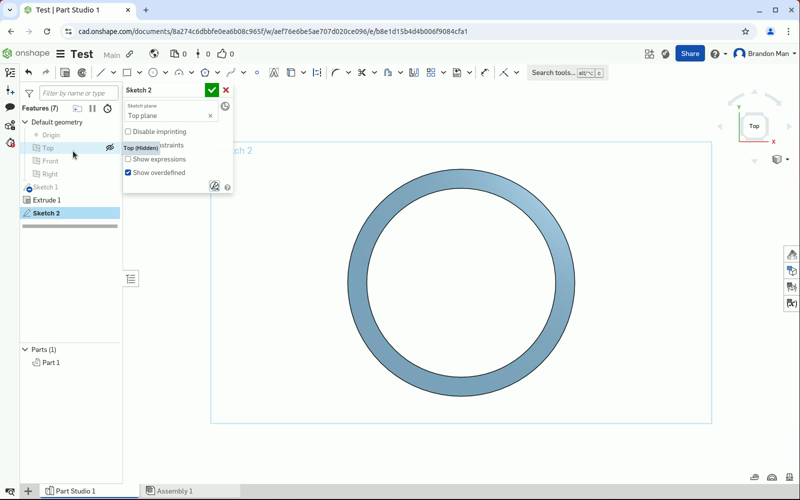
mouse_move(73, 352)
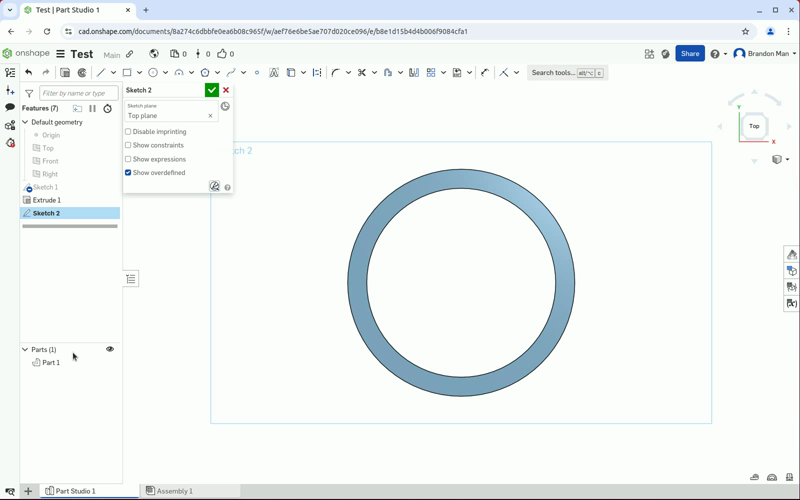
key(y)
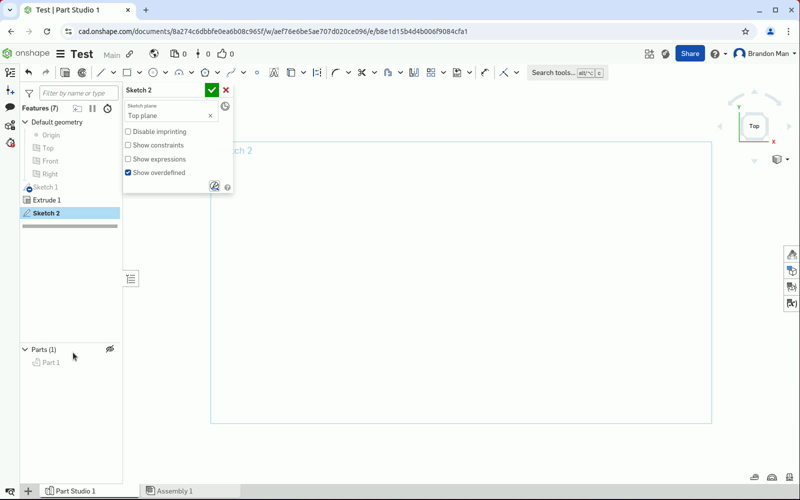
key(c)
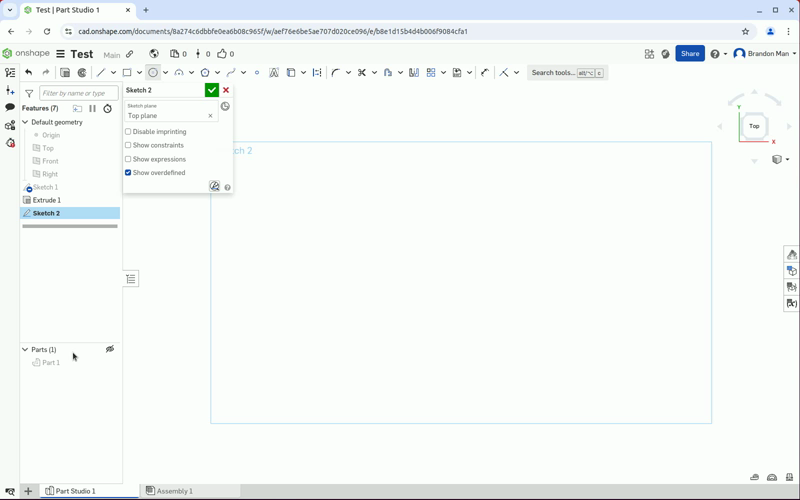
key_down(shift)
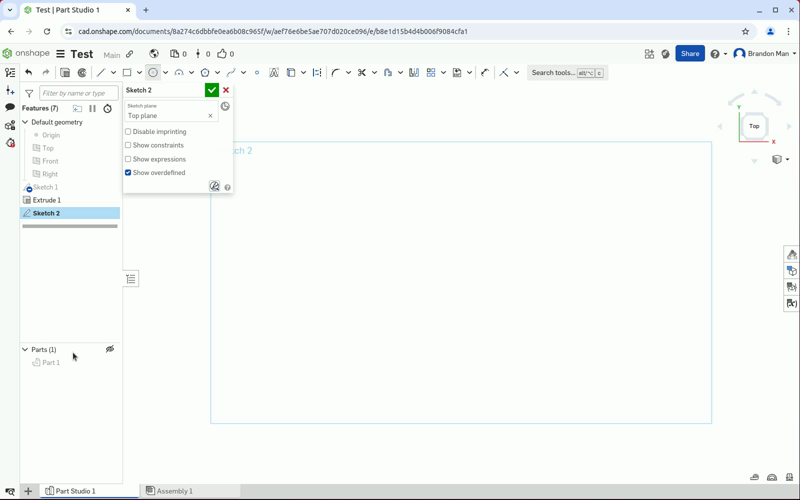
mouse_move(461, 282)
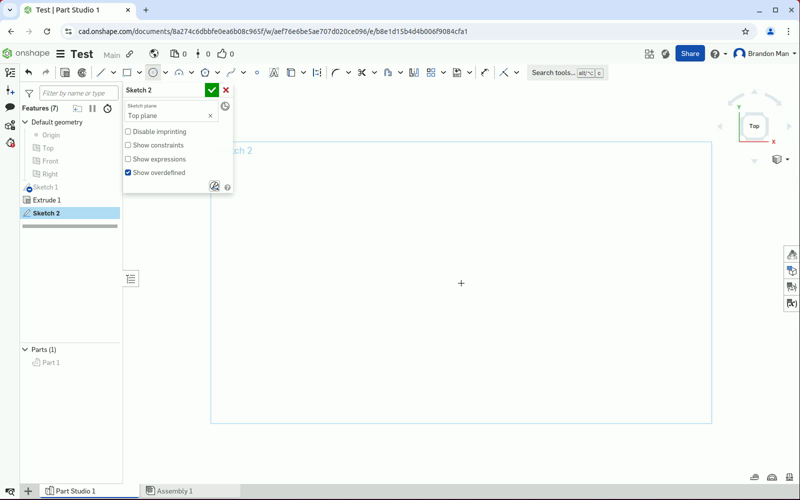
click(461, 282)
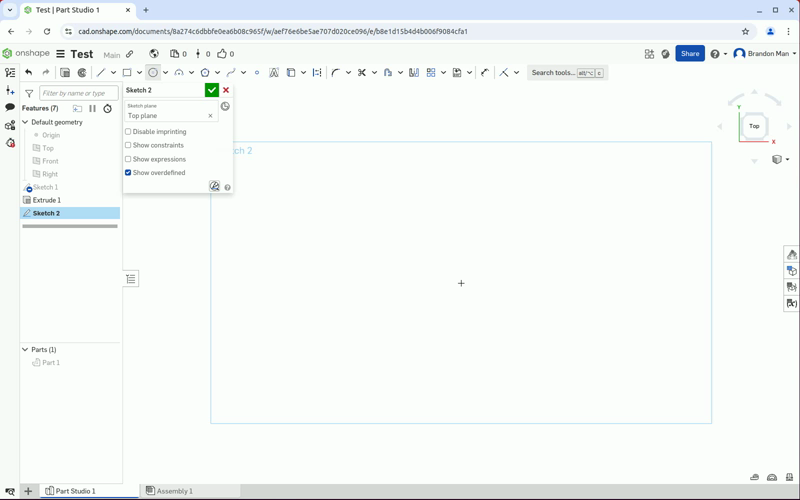
key_up(shift)
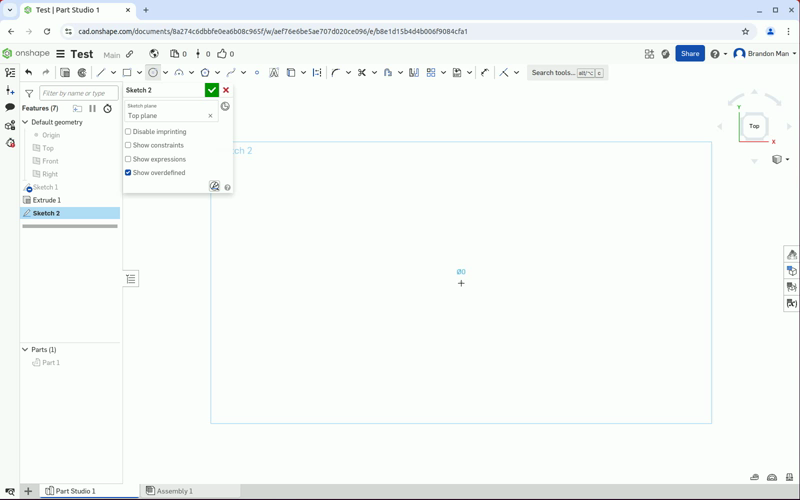
mouse_move(555, 282)
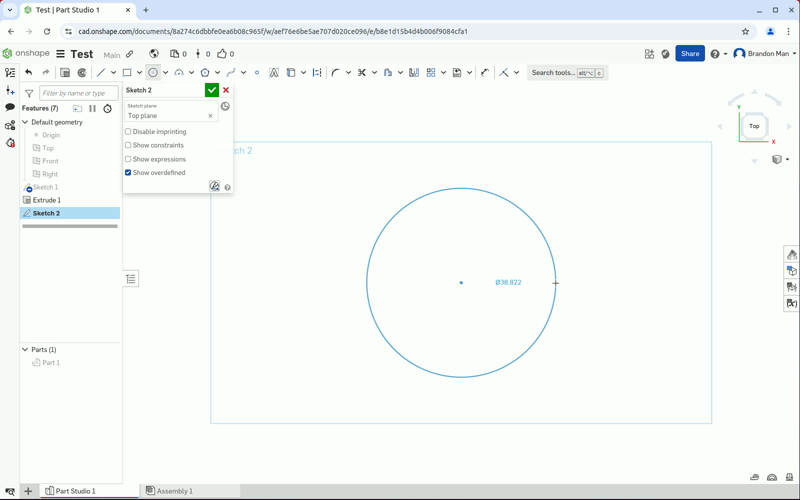
click(555, 282)
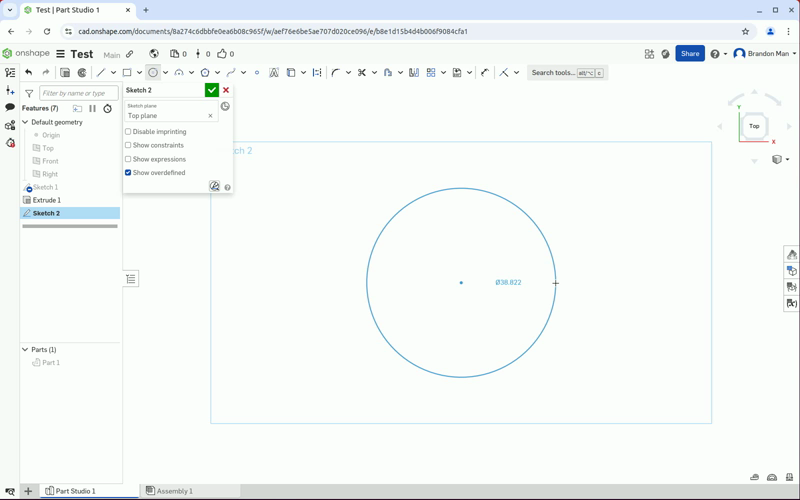
key(esc)
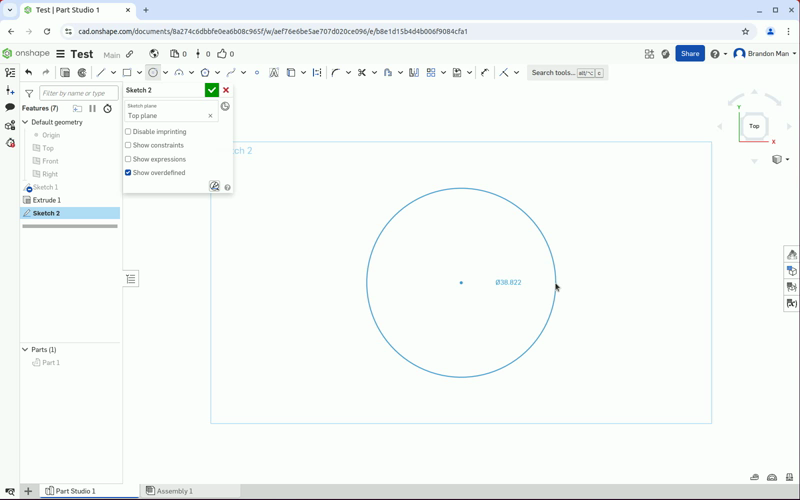
key(c)
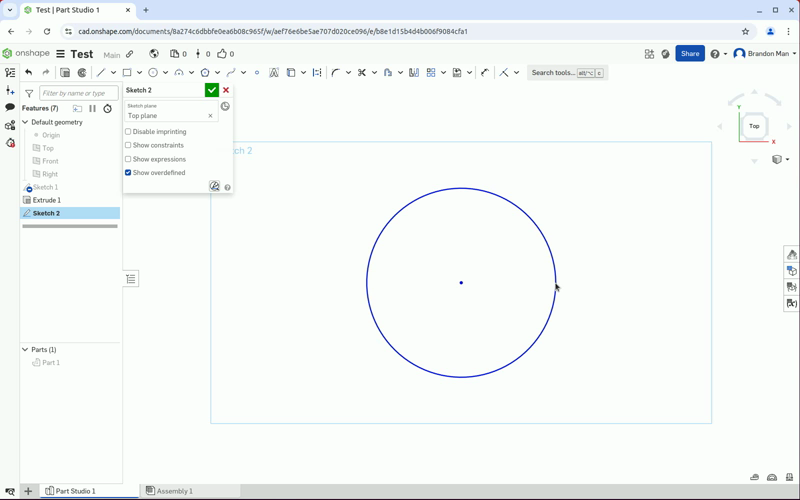
key_down(shift)
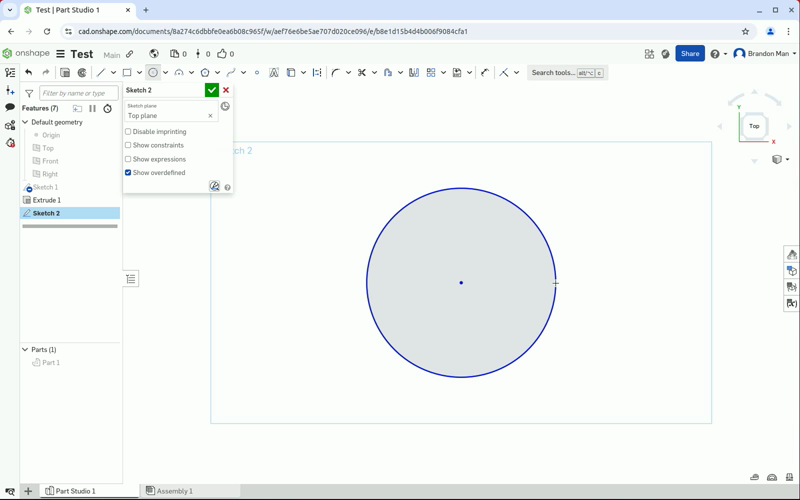
mouse_move(461, 282)
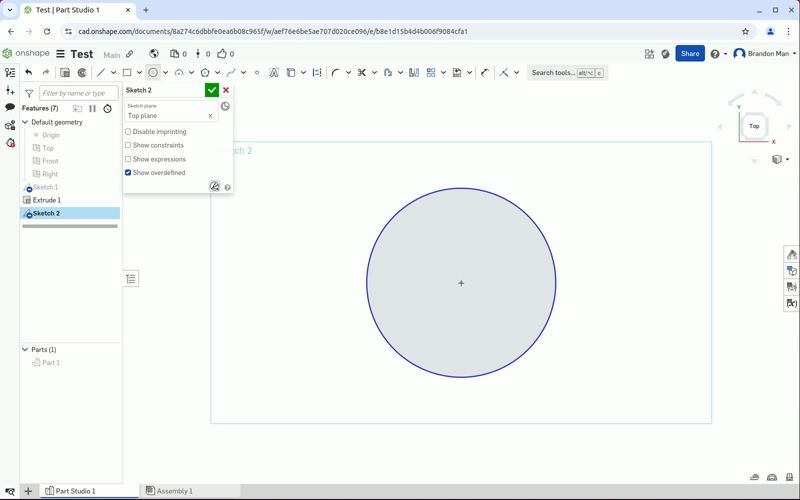
click(461, 282)
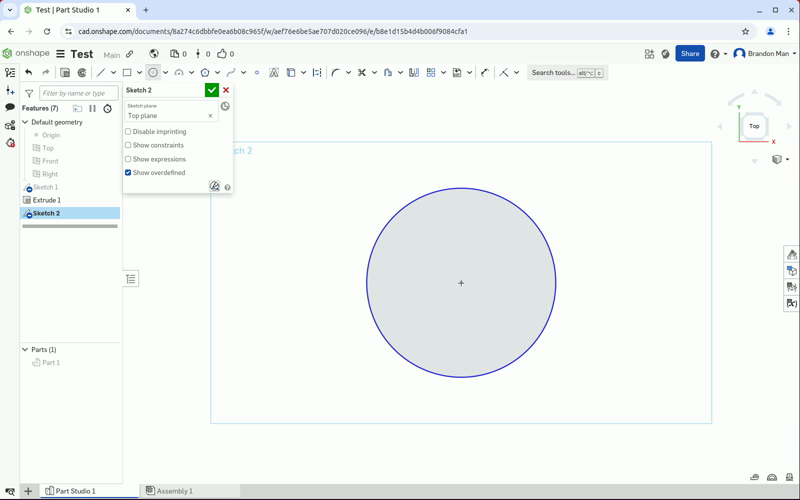
key_up(shift)
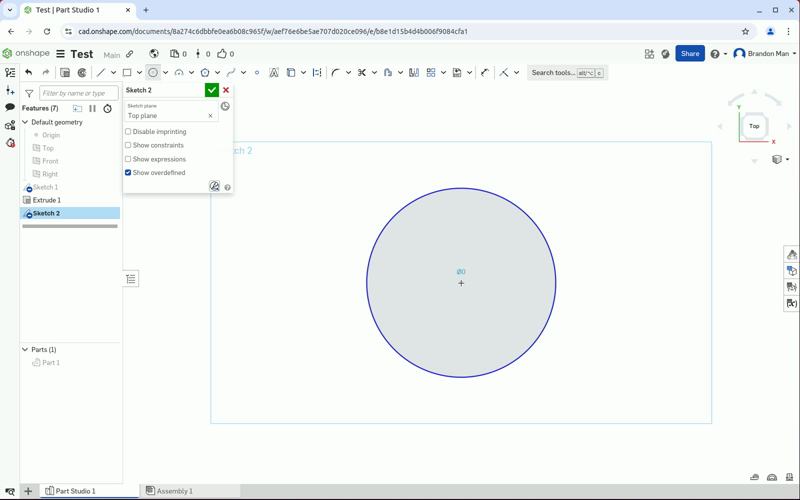
mouse_move(498, 282)
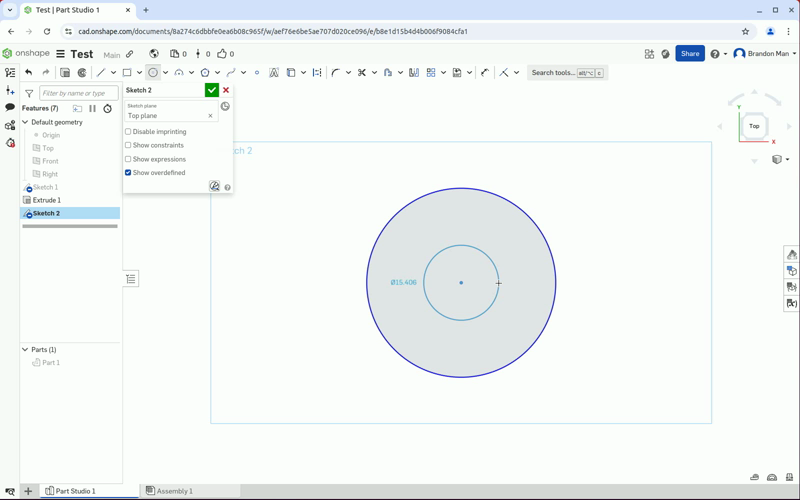
click(498, 282)
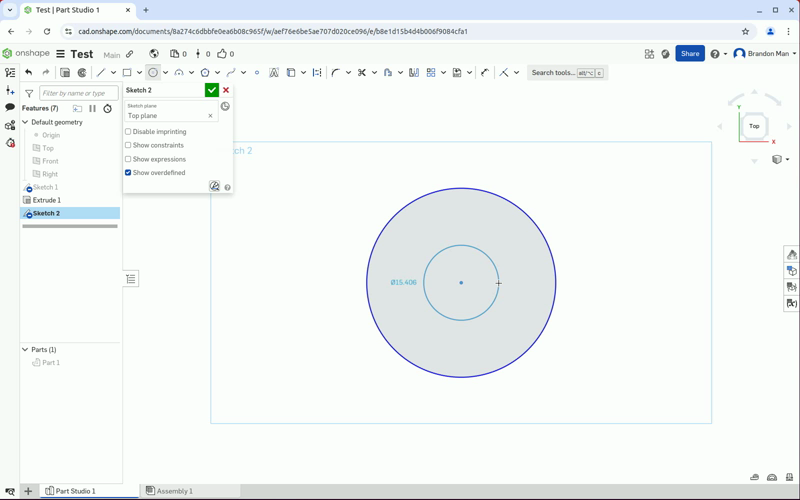
key(esc)
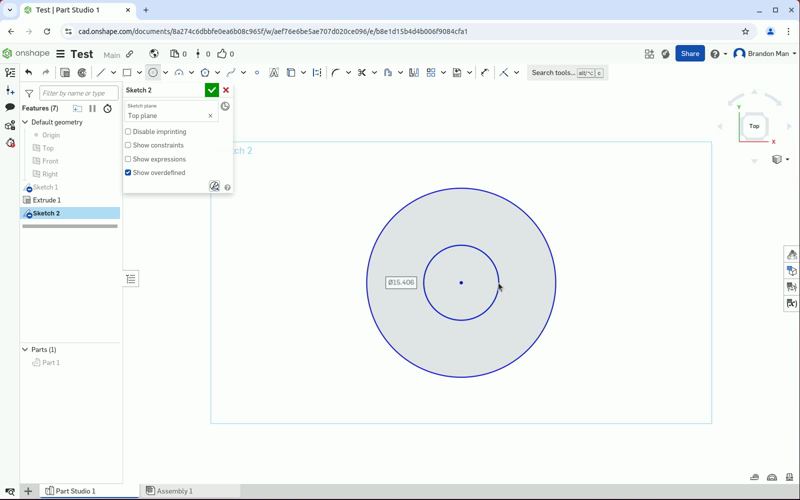
mouse_move(398, 276)
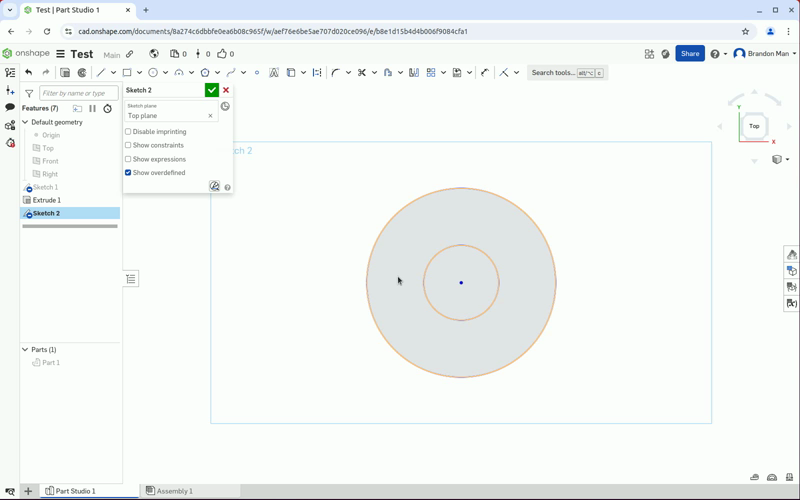
click(398, 276)
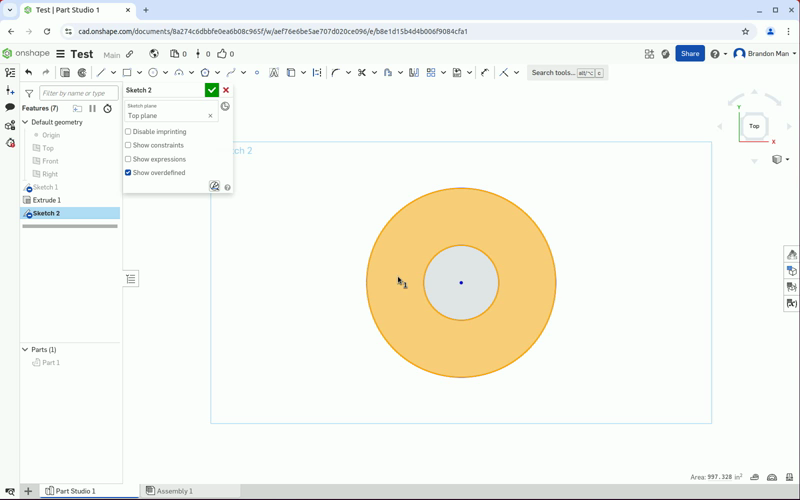
mouse_move(73, 352)
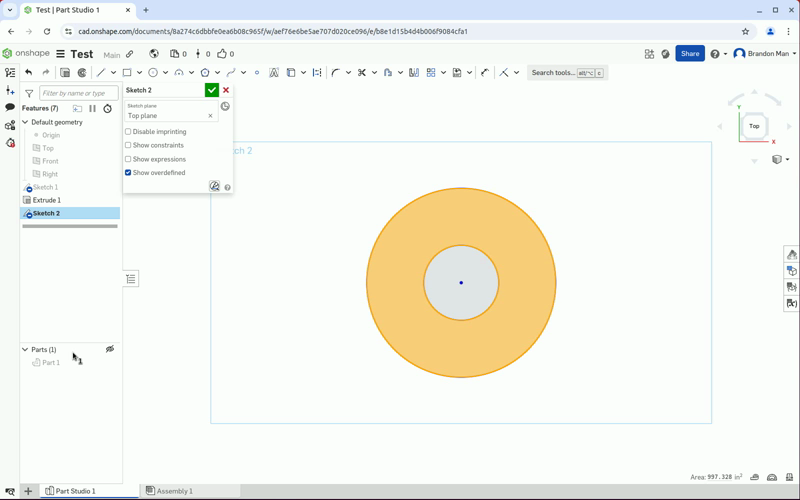
key(shift+y)
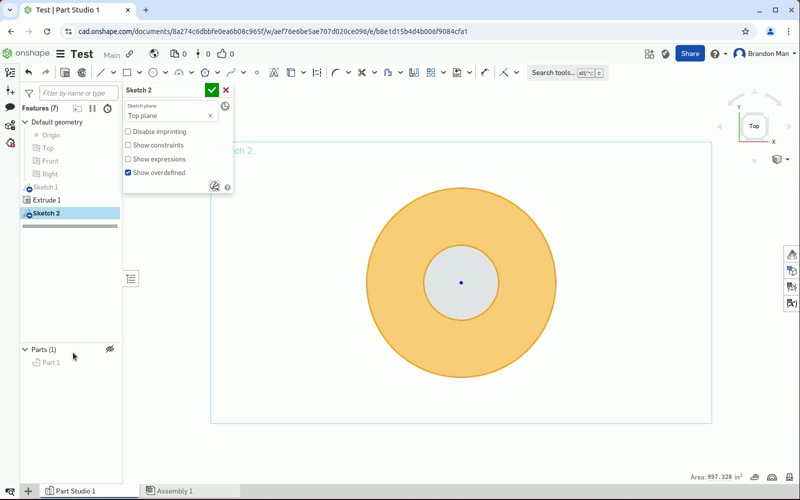
key(shift+e)
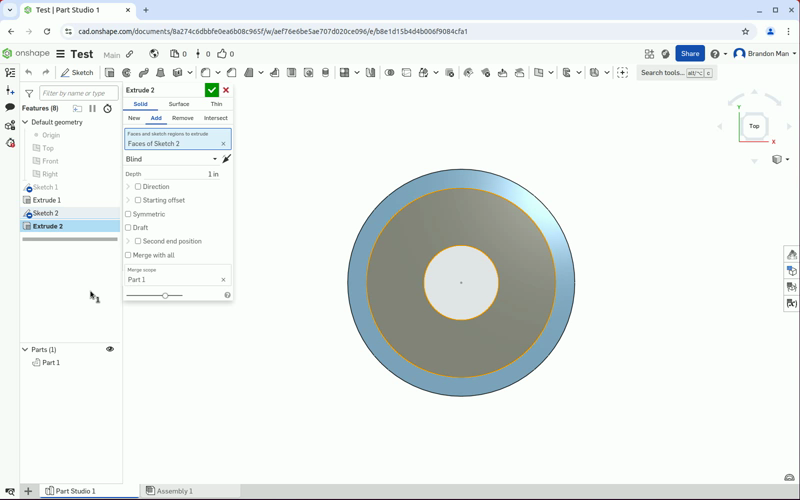
mouse_move(143, 106)
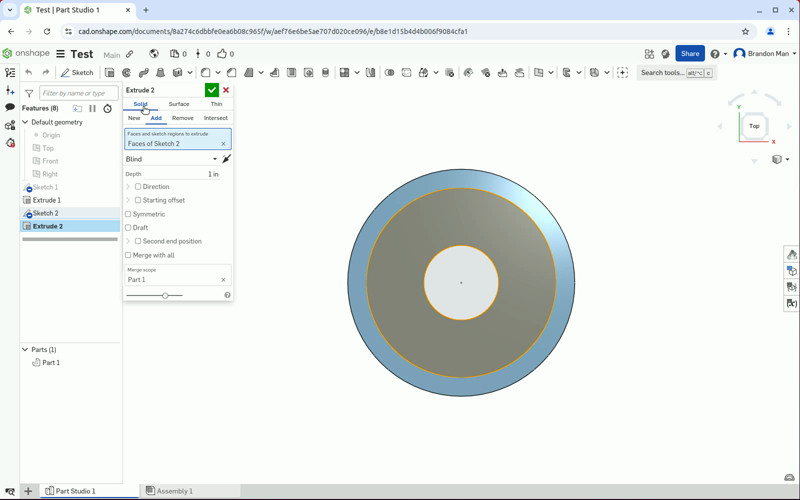
click(143, 106)
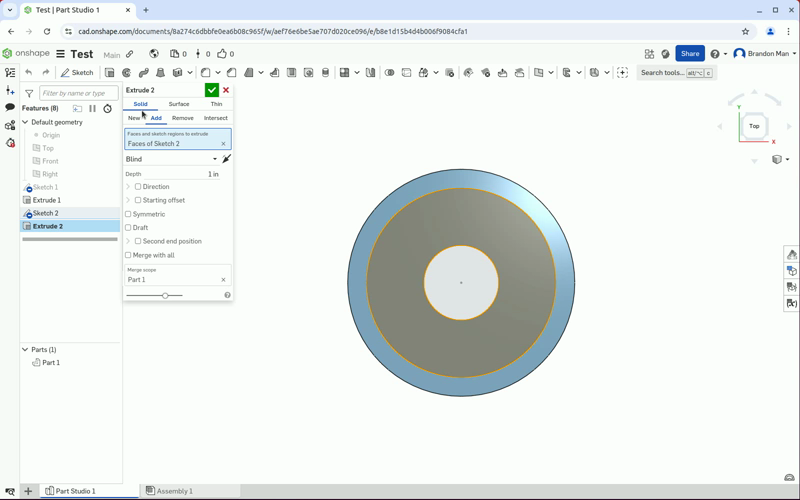
mouse_move(137, 120)
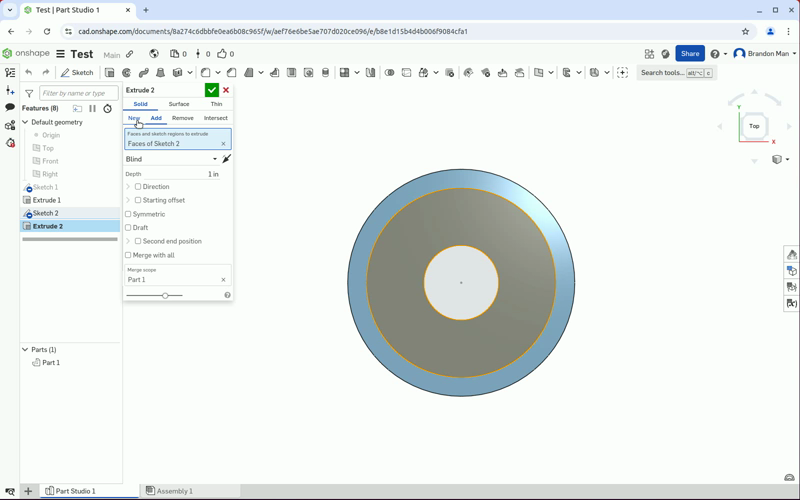
click(137, 120)
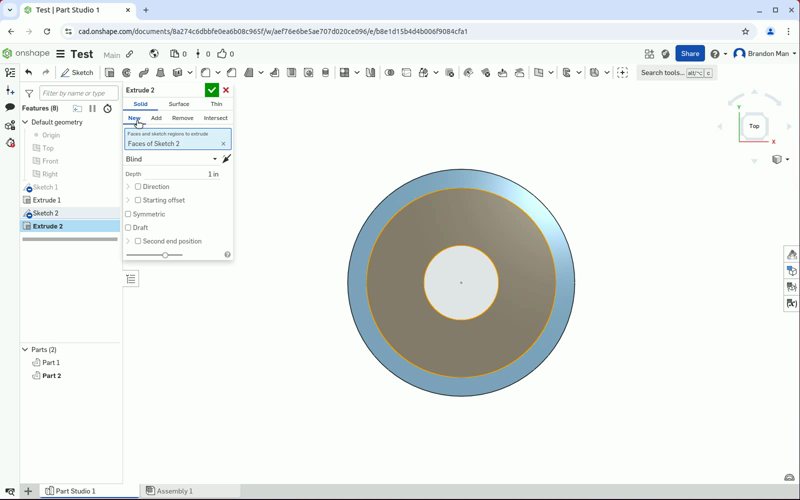
key(tab, 4)
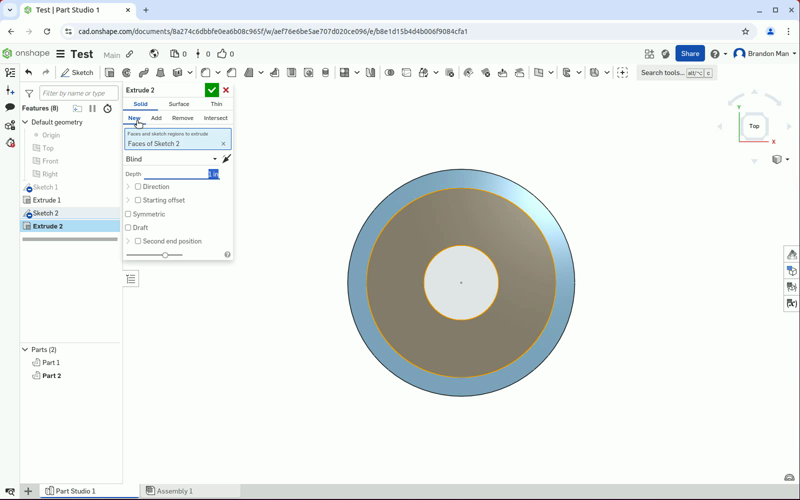
text(7.703)
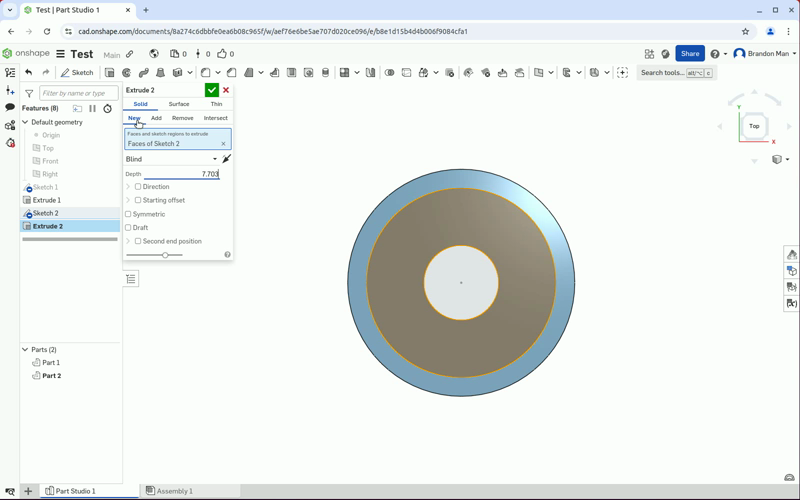
key(enter)
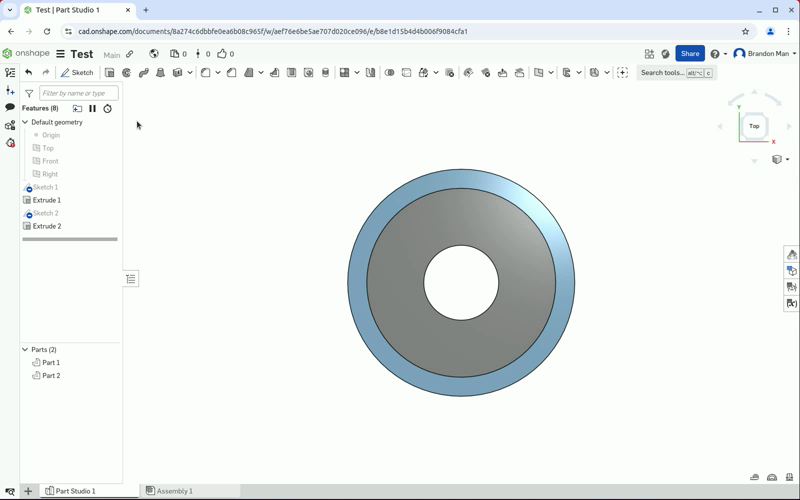
key(shift+h)
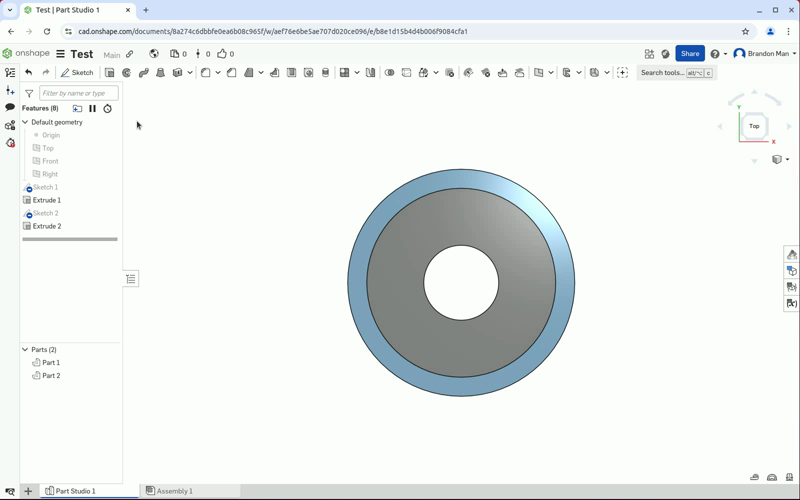
key(shift+h)
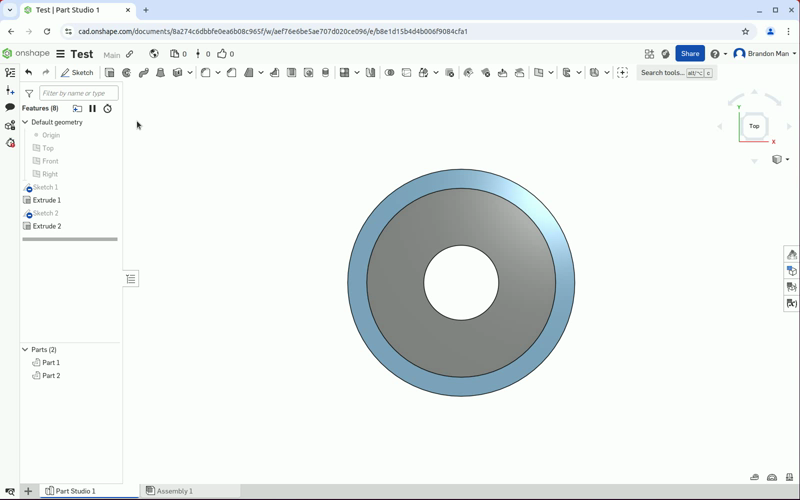
mouse_move(73, 189)
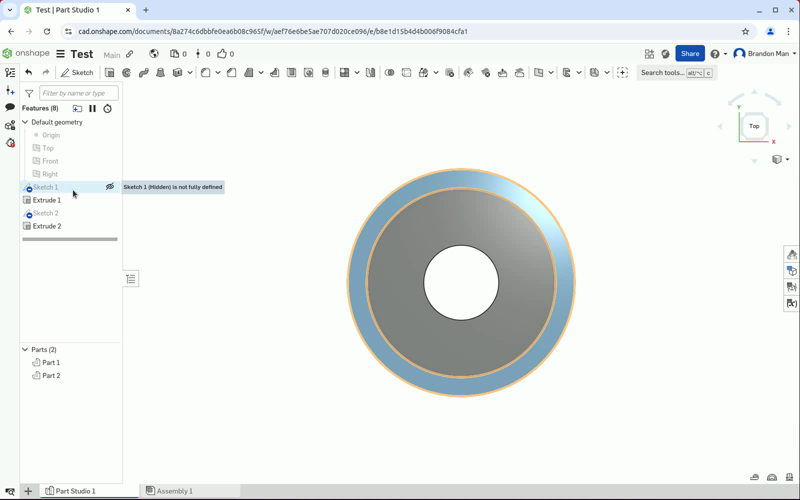
click(73, 189)
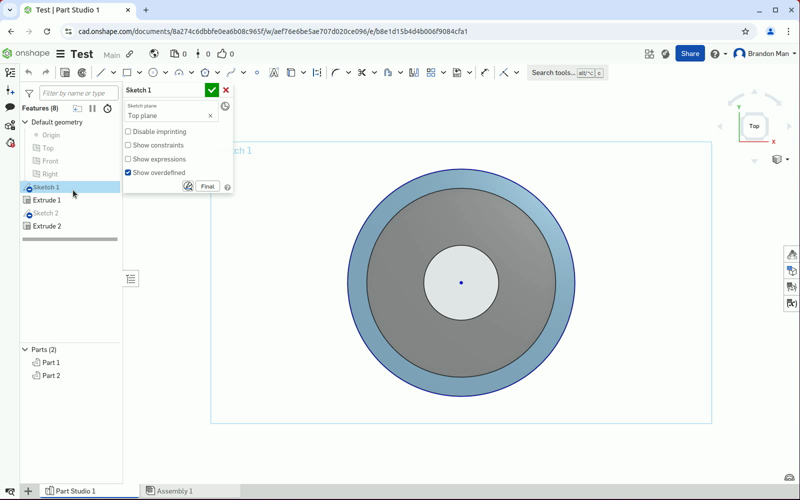
mouse_move(229, 92)
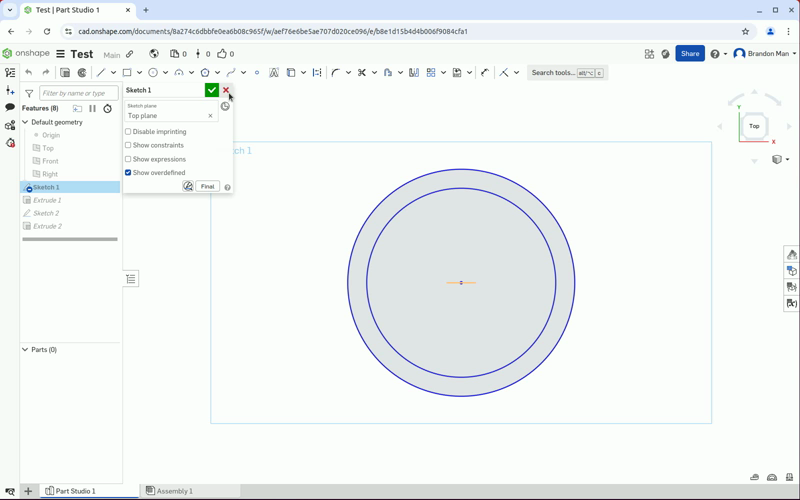
click(229, 92)
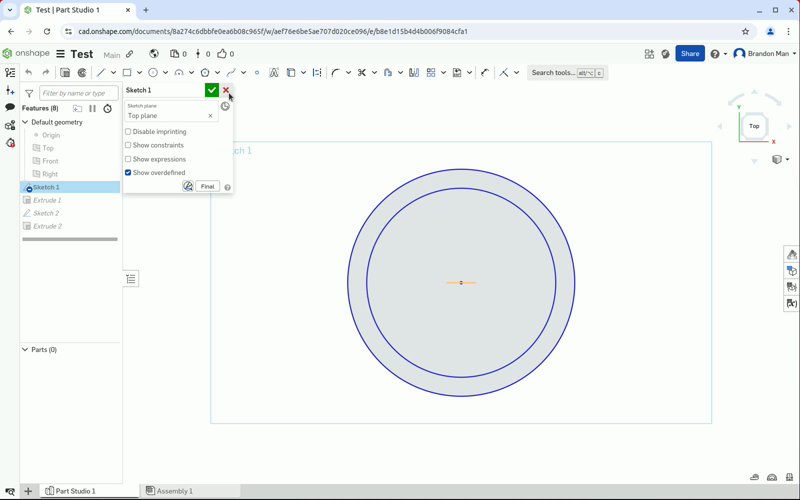
key(shift+s)
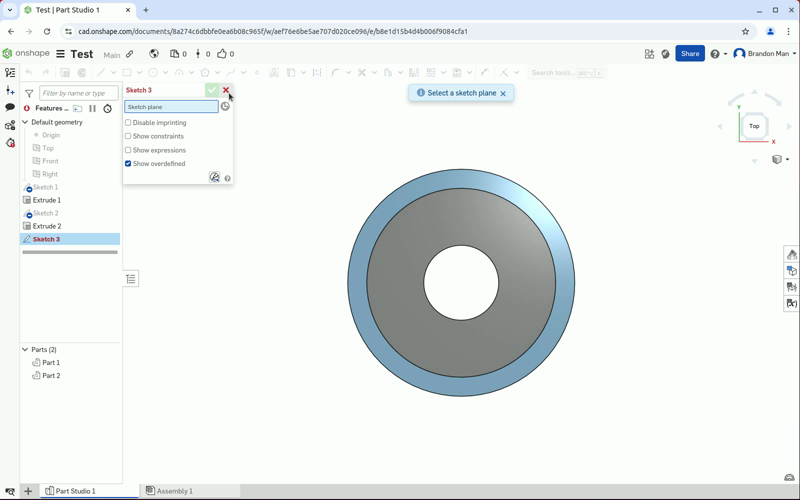
mouse_move(73, 150)
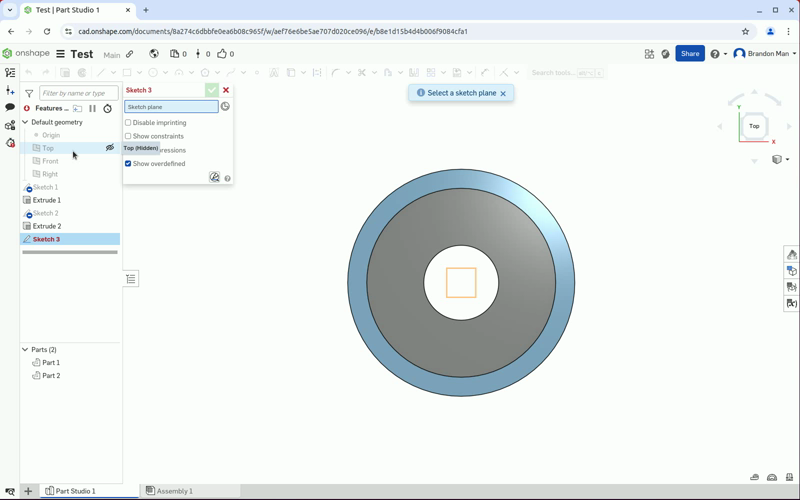
click(73, 150)
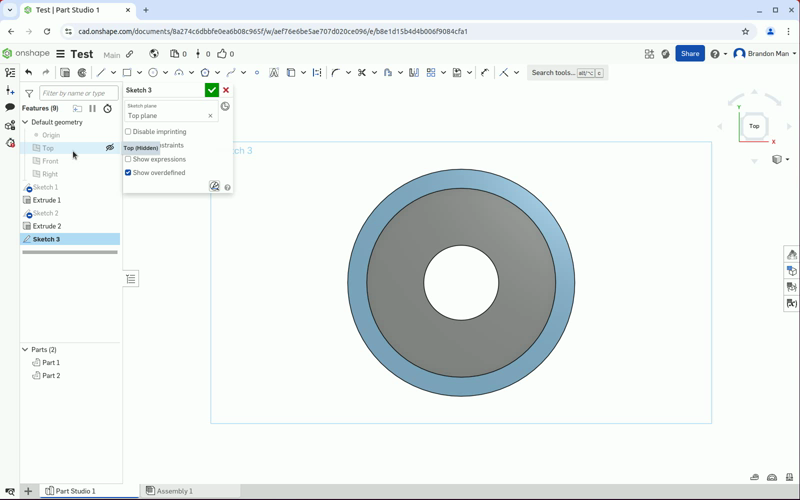
mouse_move(73, 352)
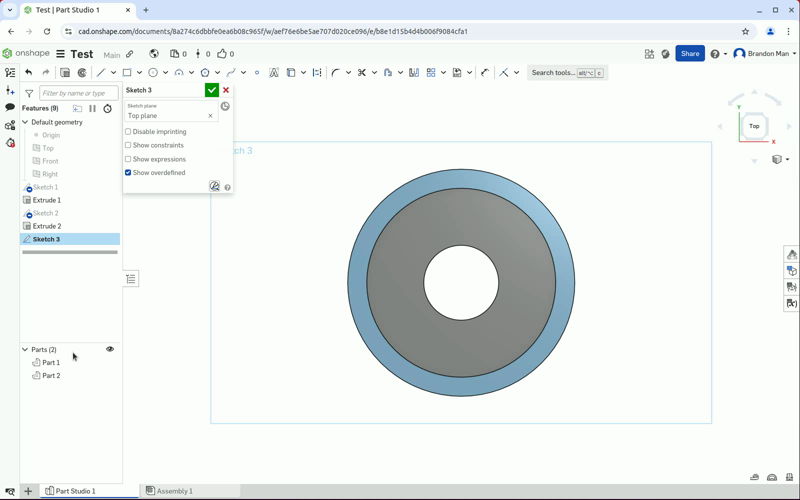
key(y)
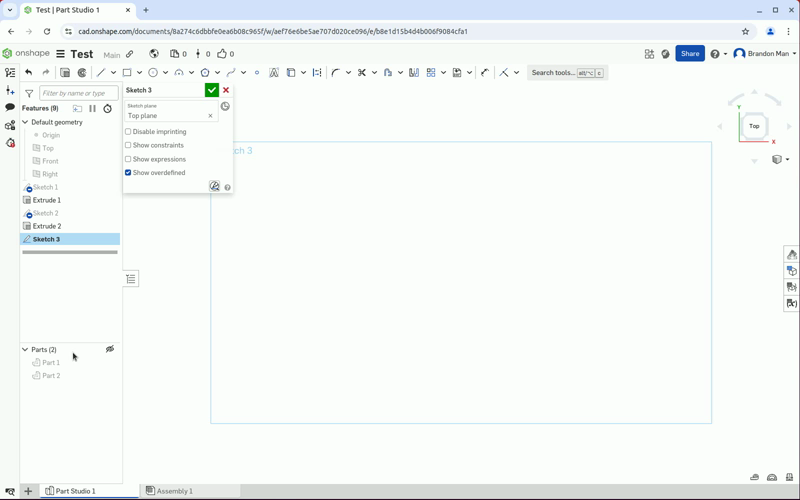
key(c)
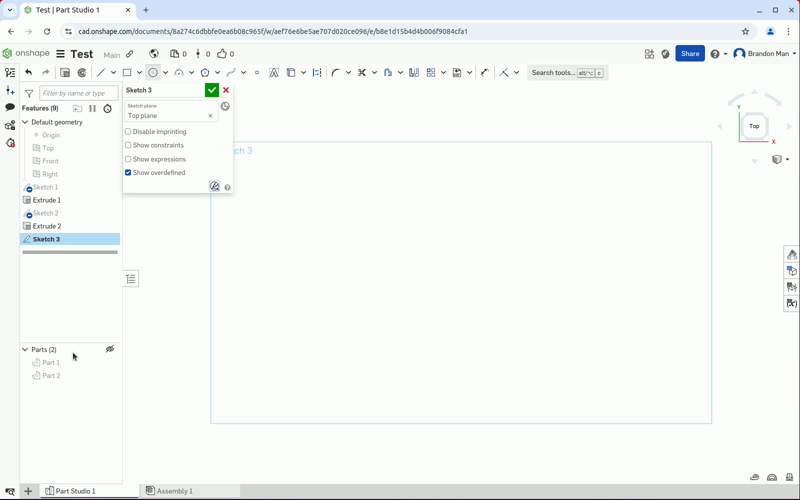
key_down(shift)
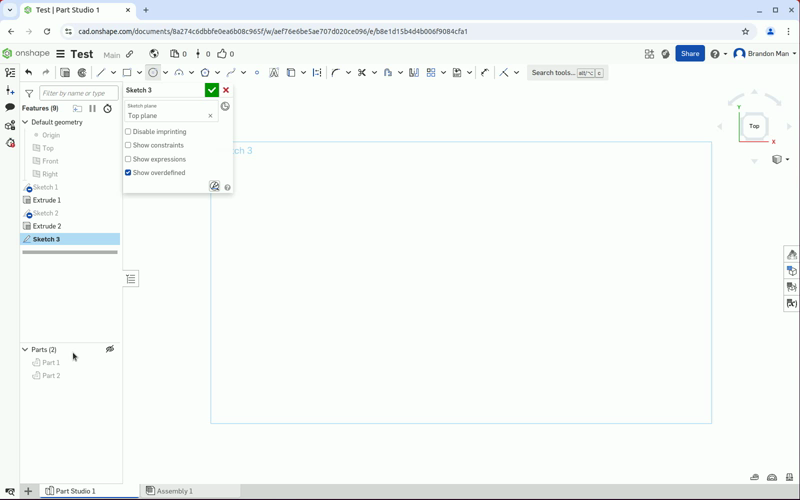
mouse_move(461, 282)
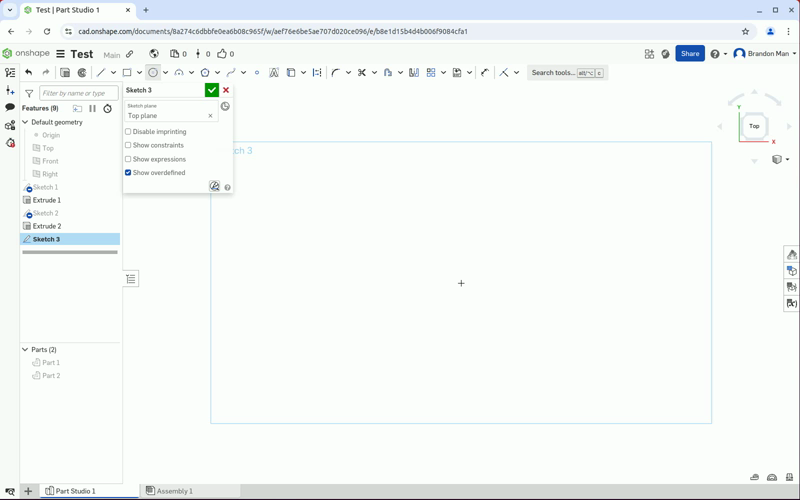
click(461, 282)
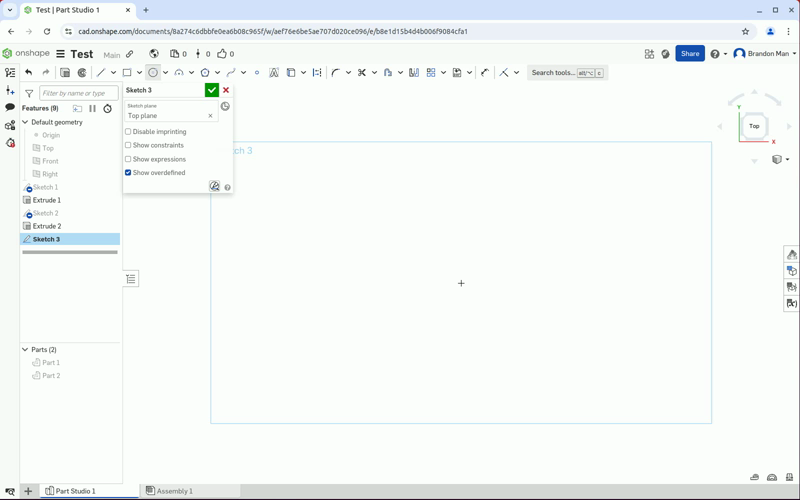
key_up(shift)
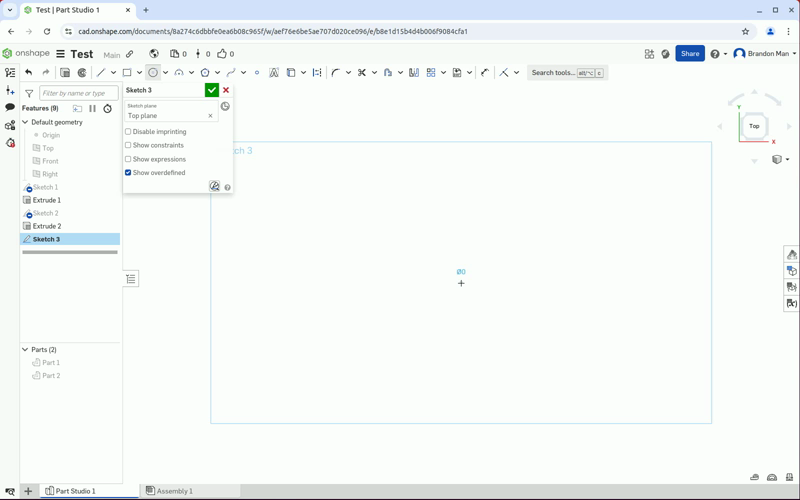
mouse_move(499, 282)
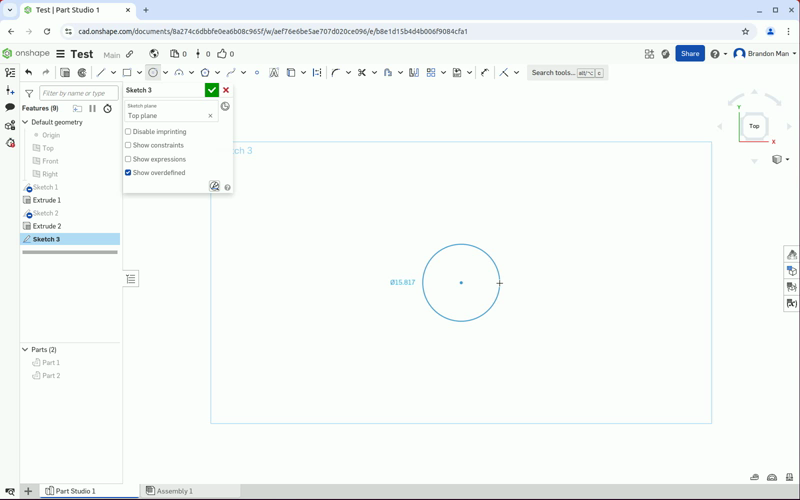
click(499, 282)
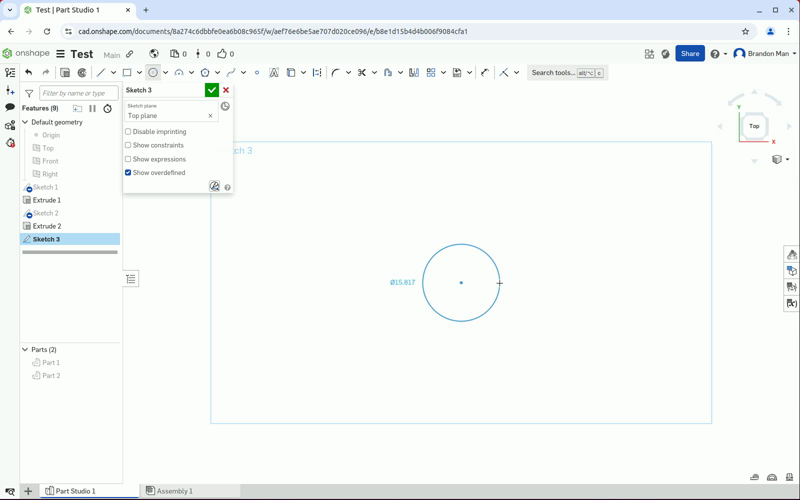
key(esc)
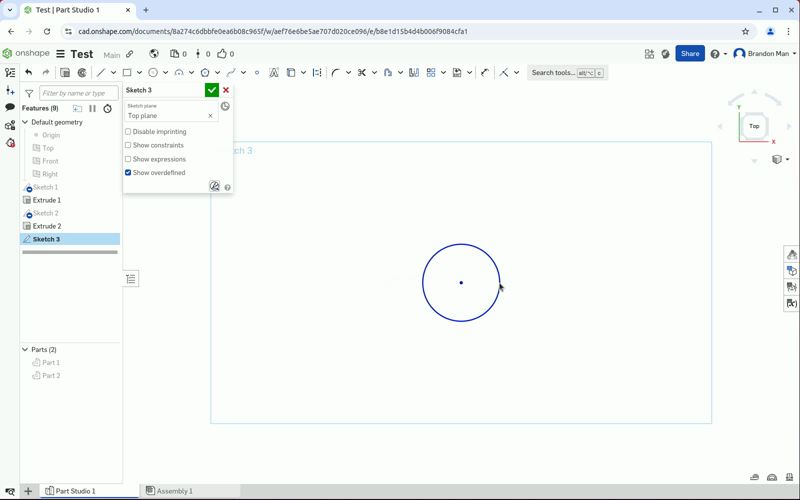
mouse_move(446, 304)
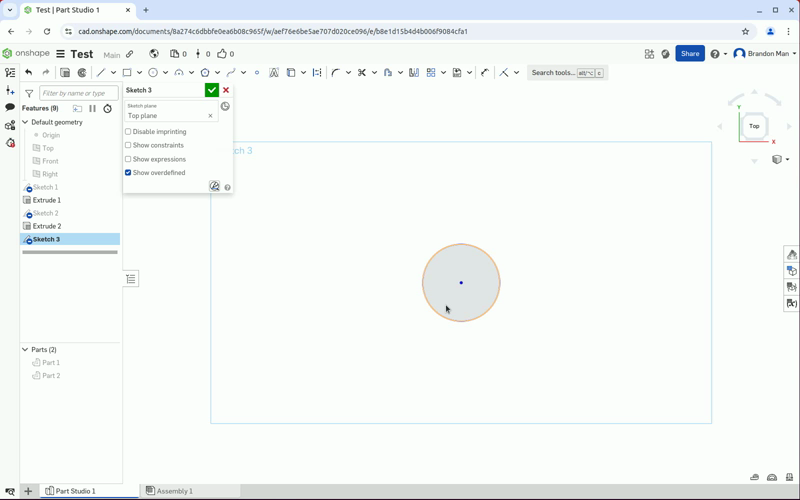
click(446, 304)
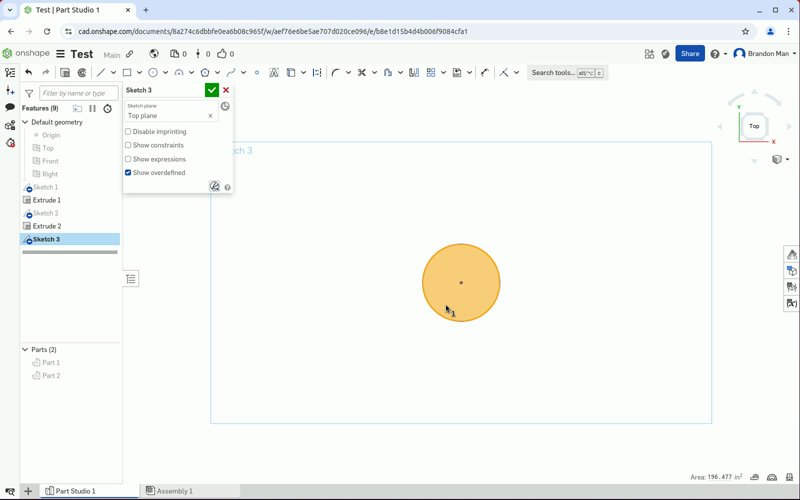
mouse_move(73, 352)
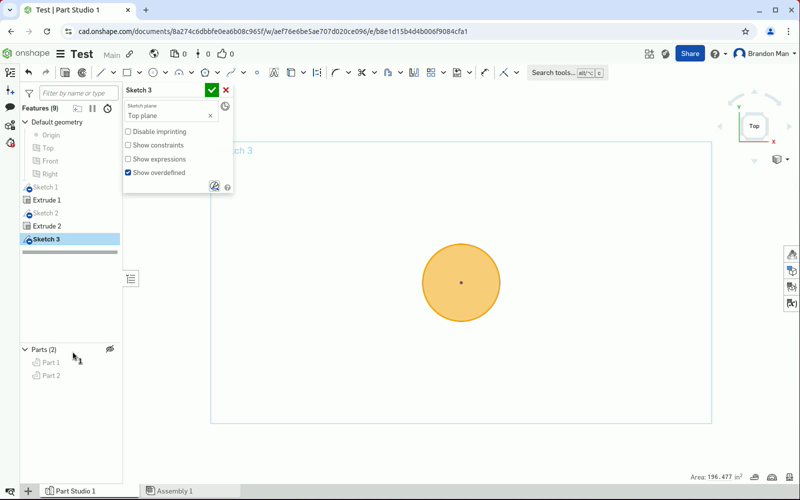
key(shift+y)
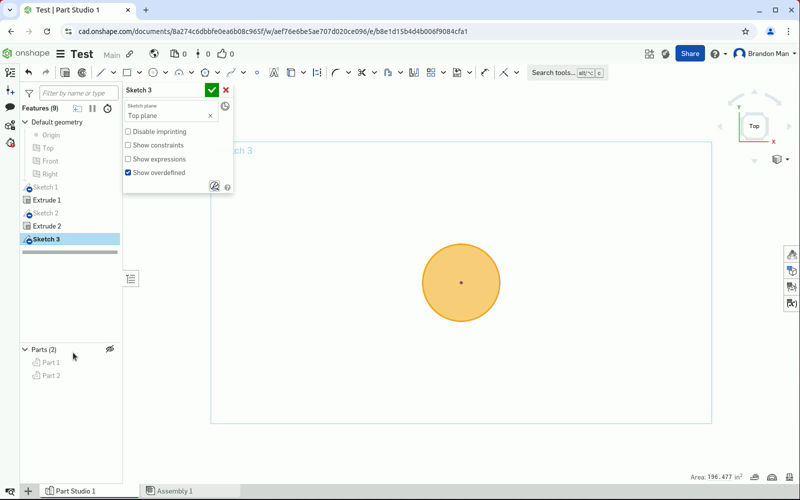
key(shift+e)
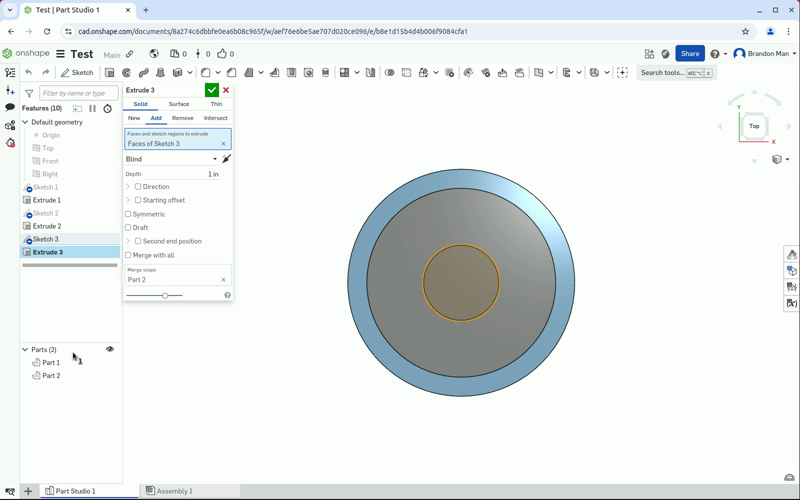
mouse_move(143, 106)
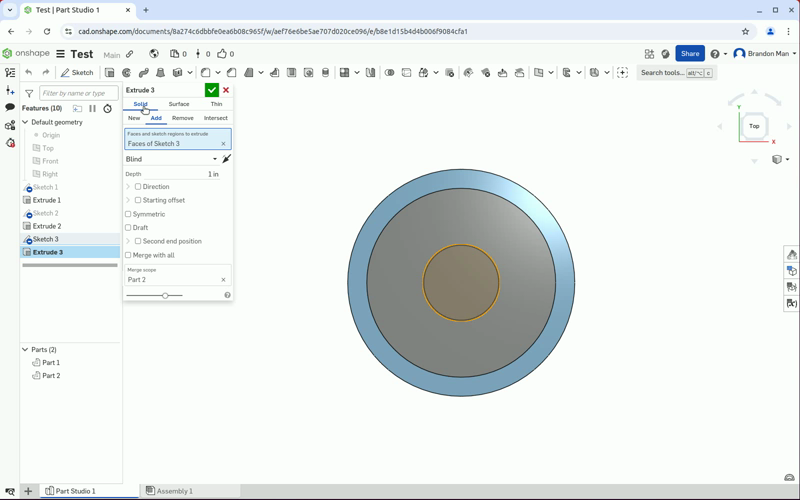
click(143, 106)
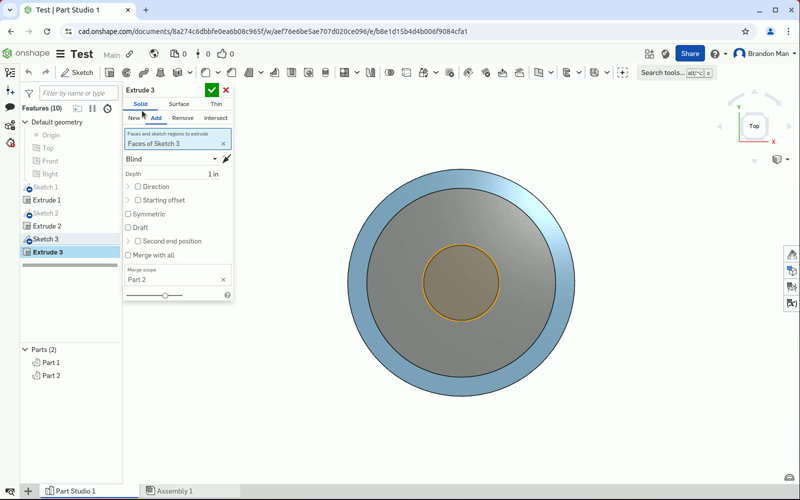
mouse_move(137, 120)
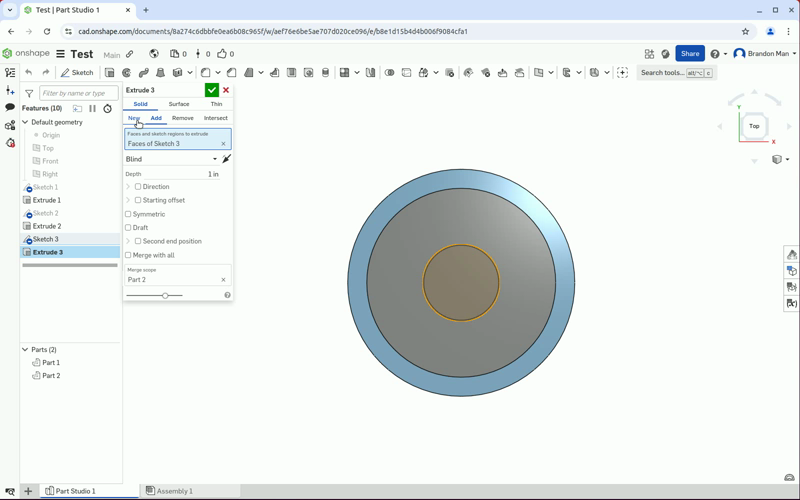
click(137, 120)
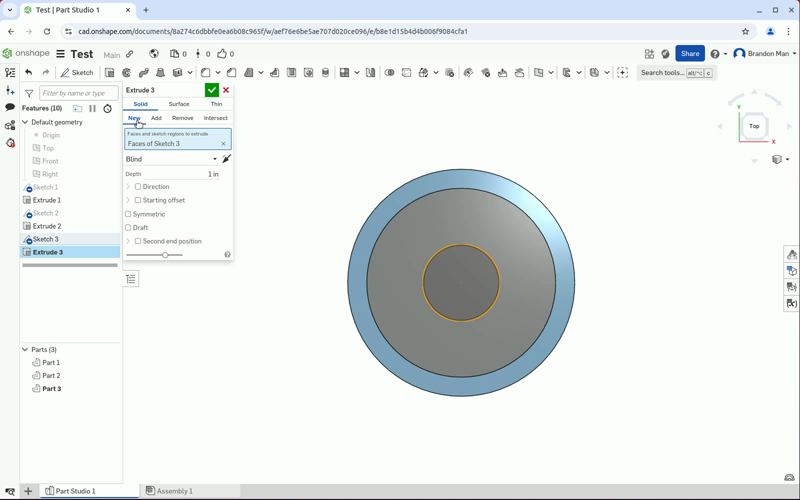
key(tab, 4)
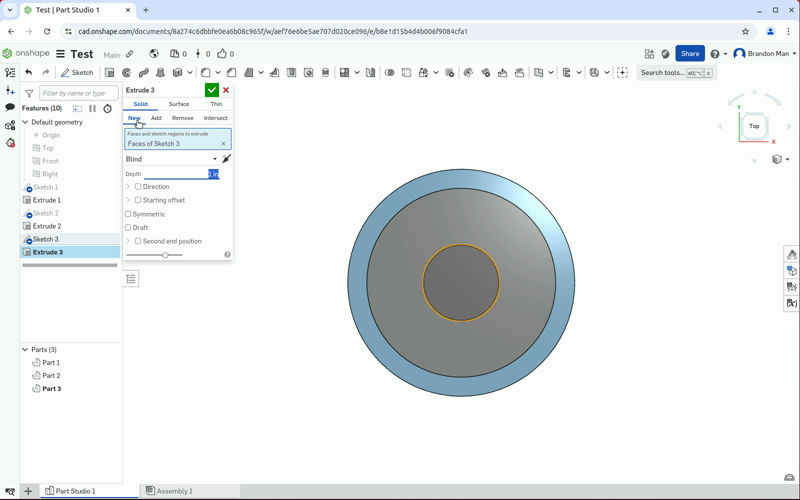
text(15.405)
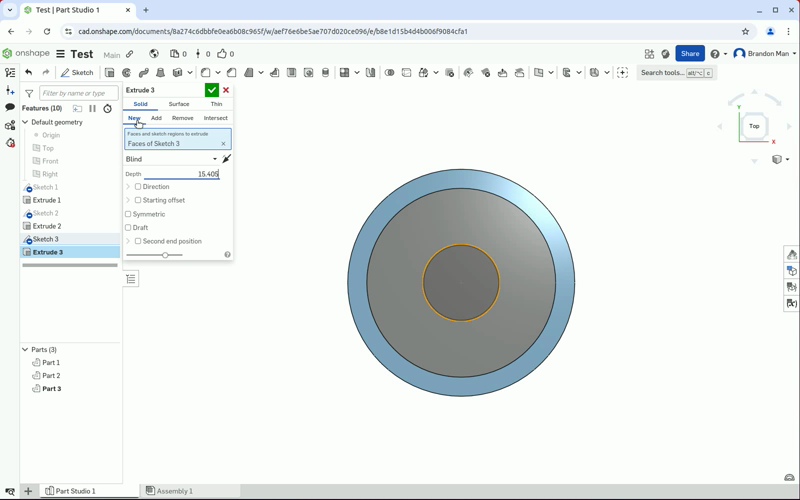
key(enter)
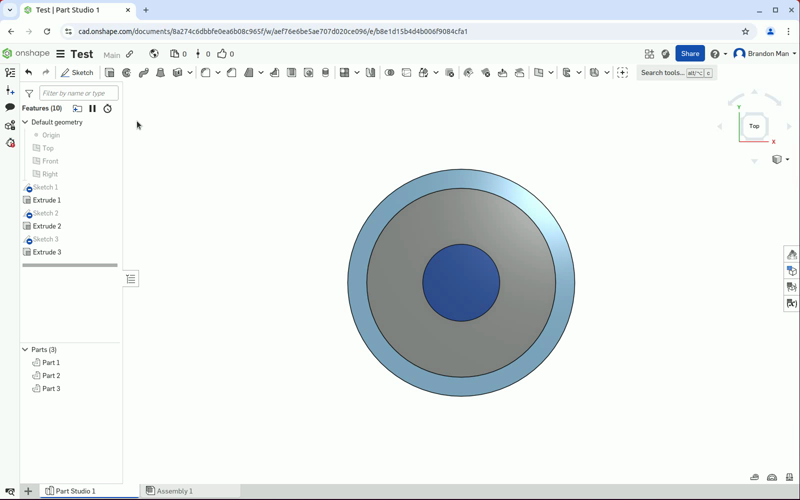
key(shift+h)
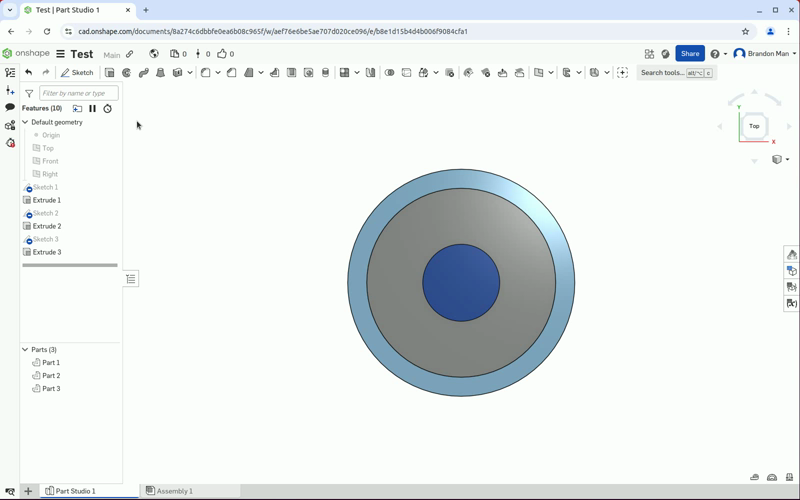
key(shift+h)
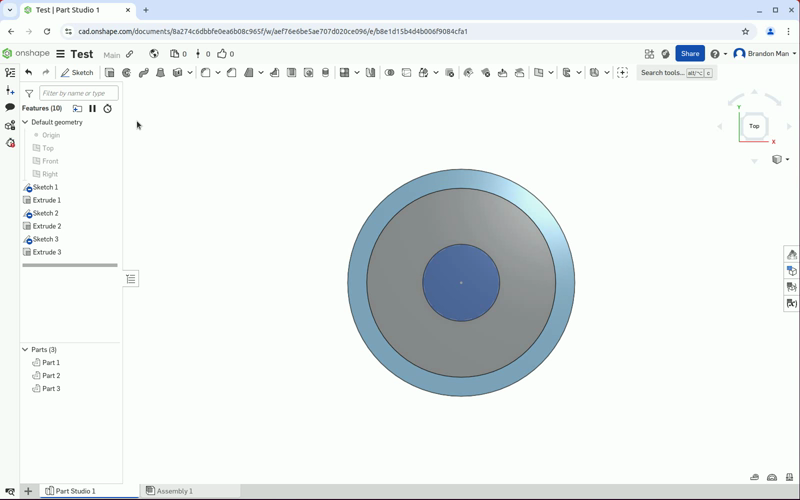
key(shift+7)
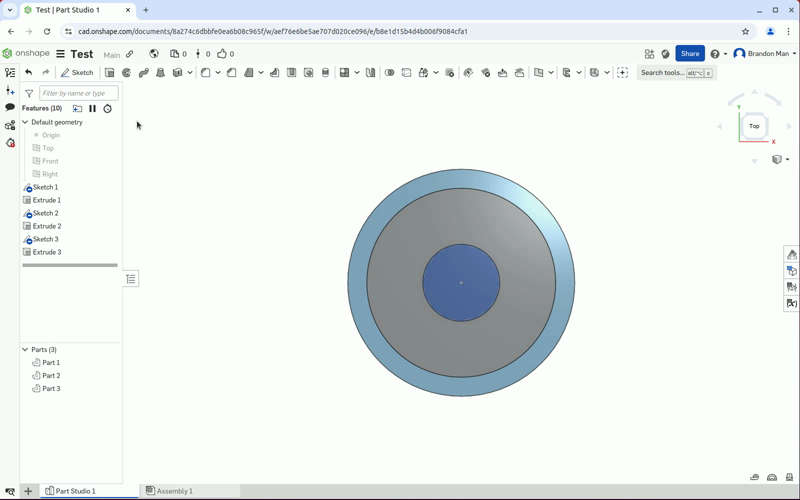
key(up, 3)
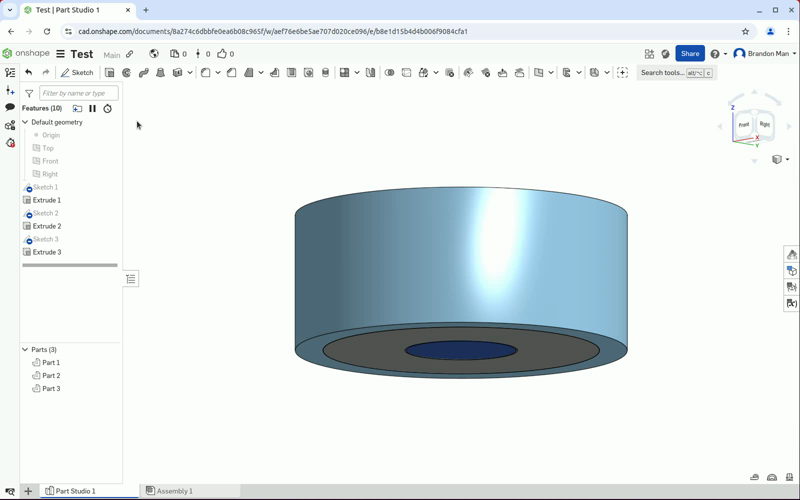
key(left, 3)
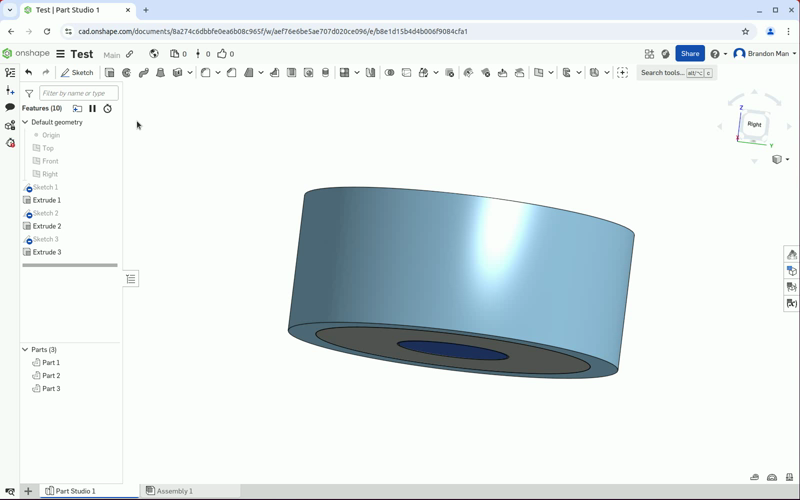
key(right, 3)
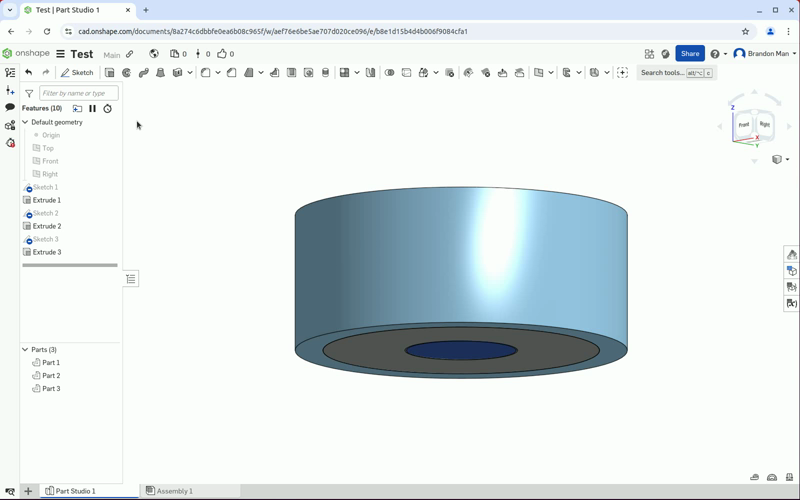
key(down, 3)
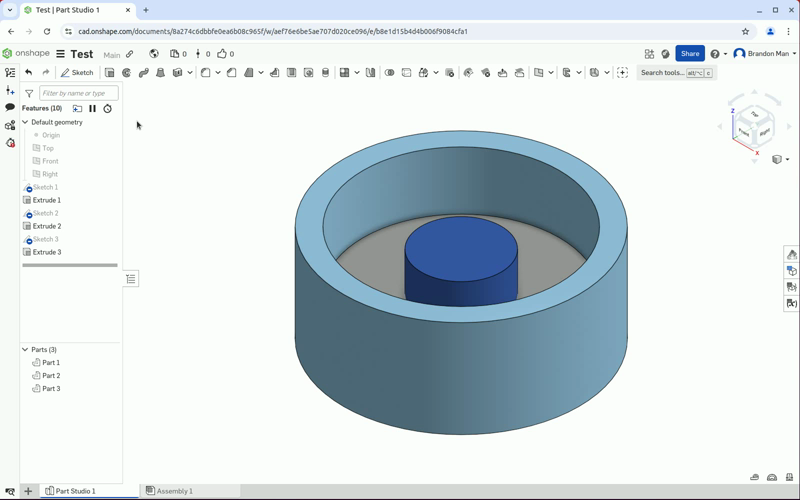
mouse_move(73, 189)
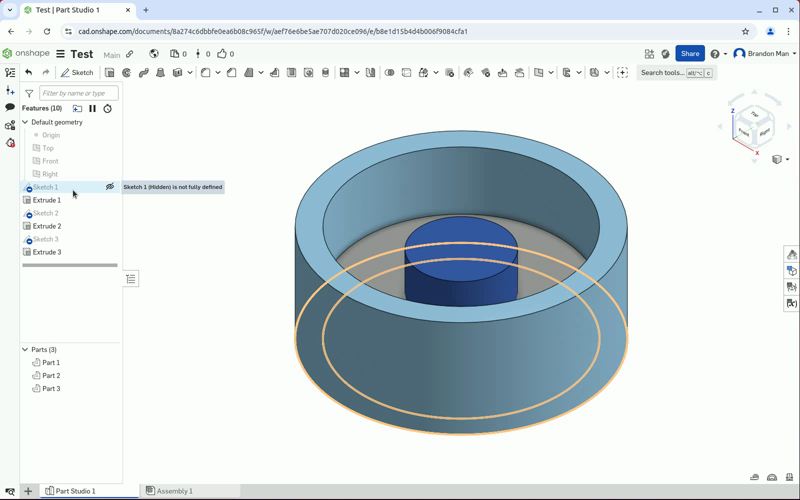
click(73, 189)